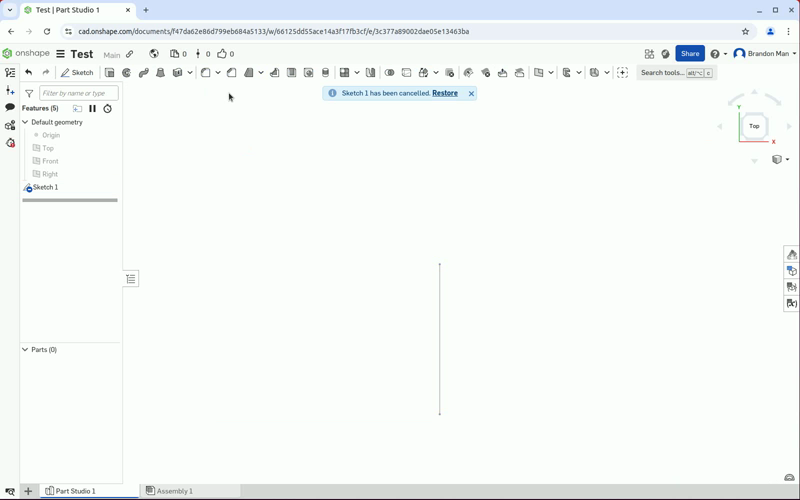
key(shift+h)
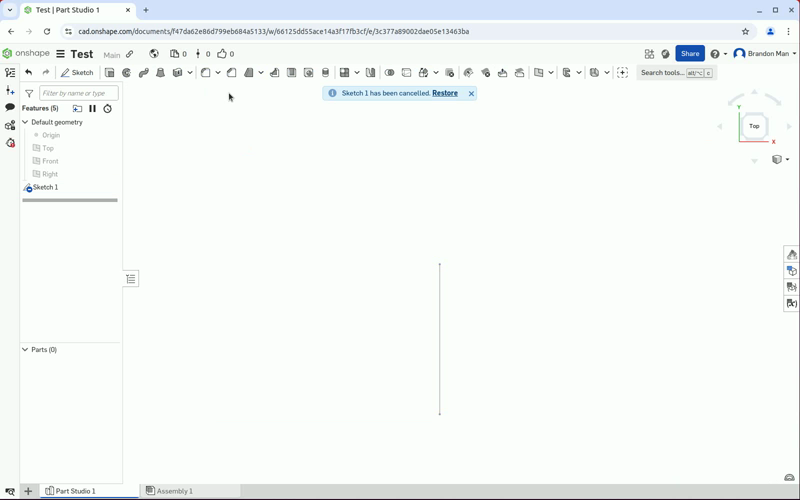
key(shift+s)
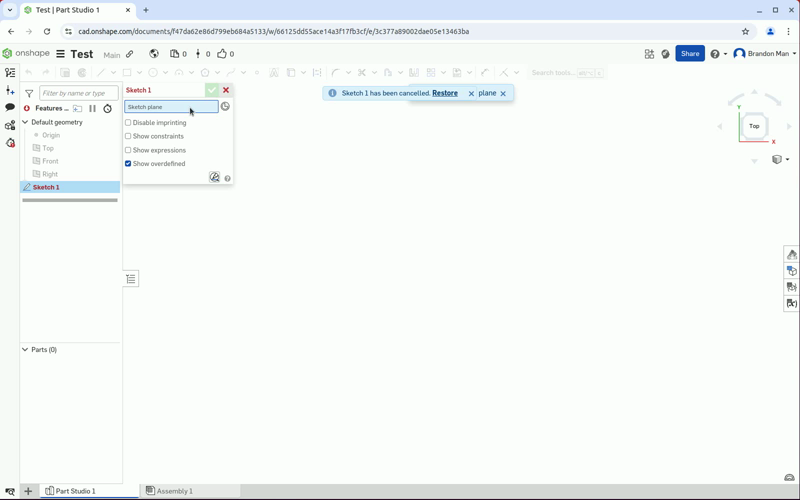
mouse_move(73, 150)
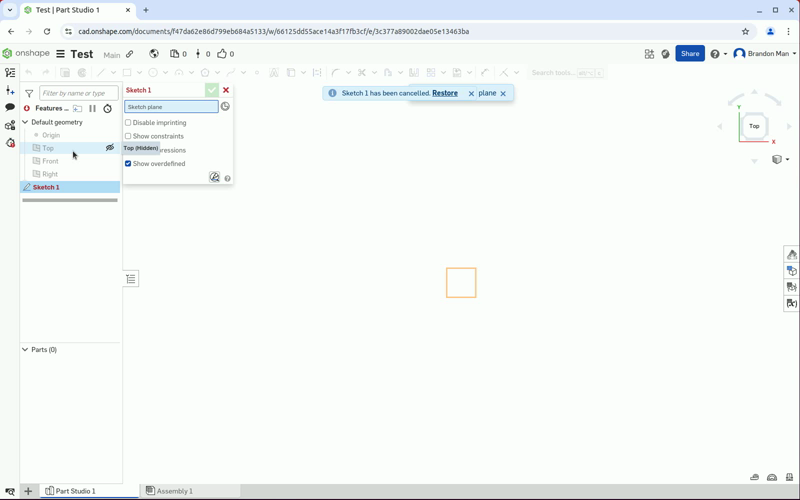
click(73, 150)
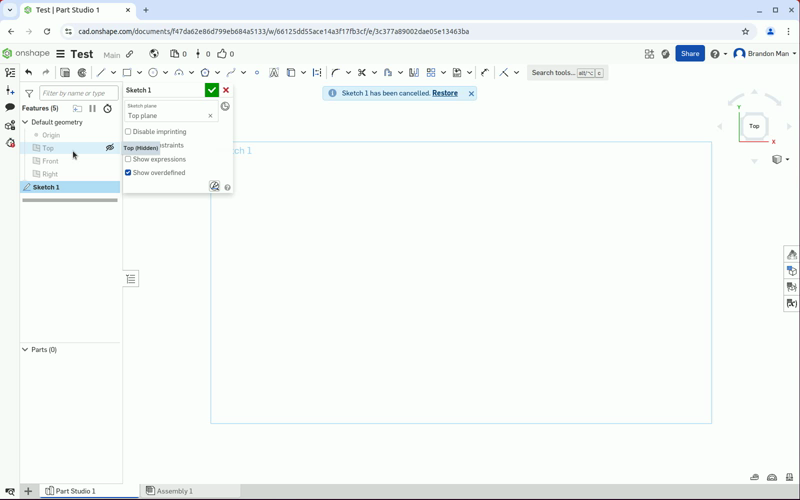
mouse_move(73, 352)
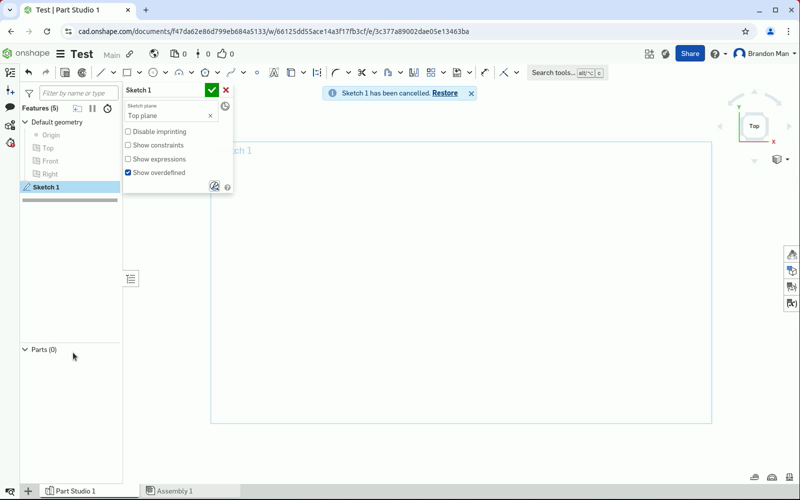
key(y)
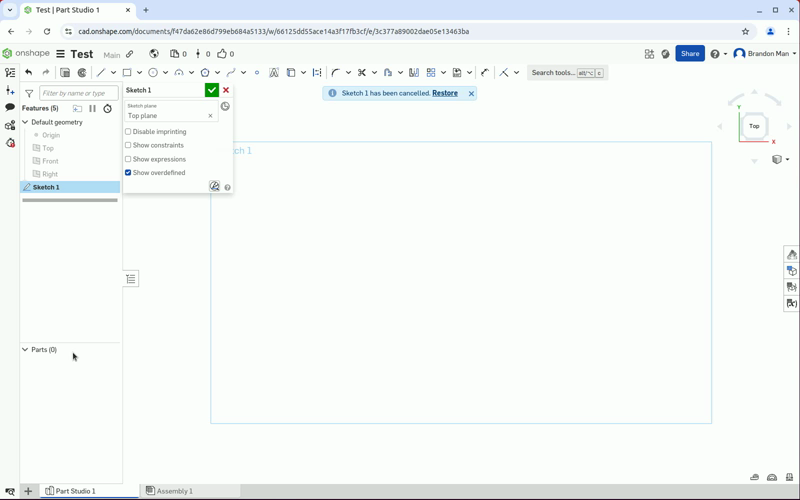
key(l)
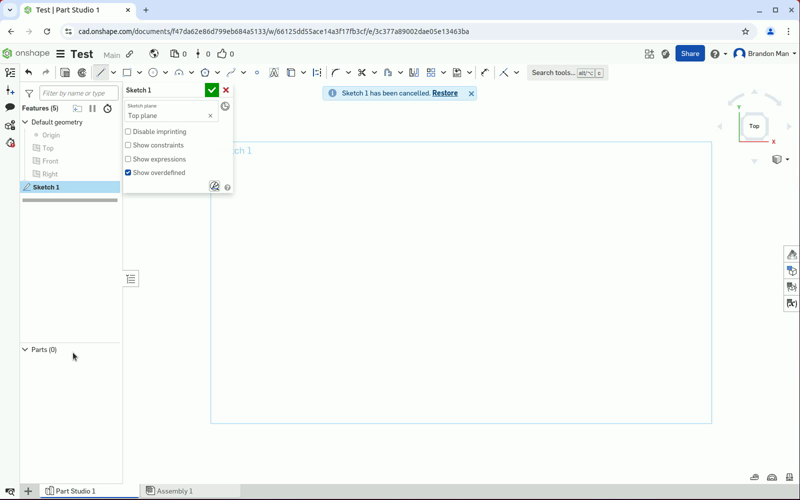
key_down(shift)
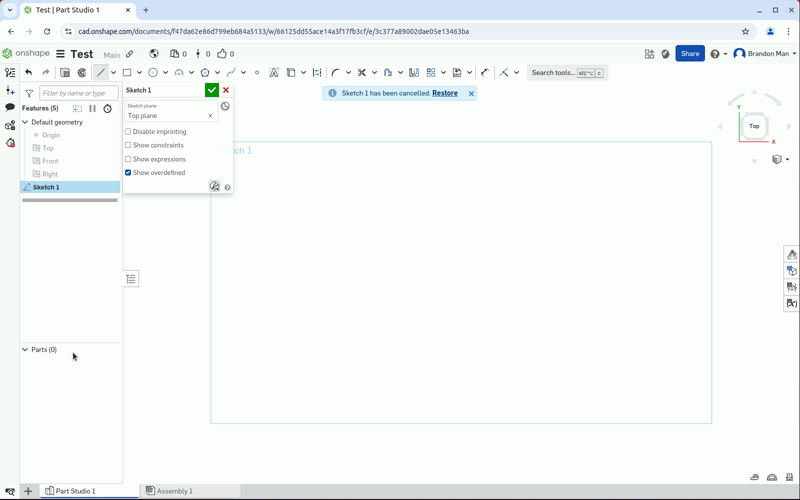
mouse_move(427, 301)
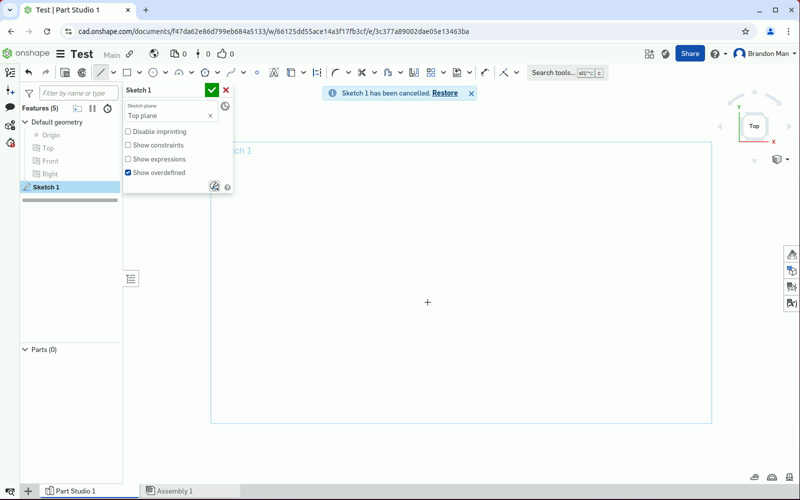
click(427, 301)
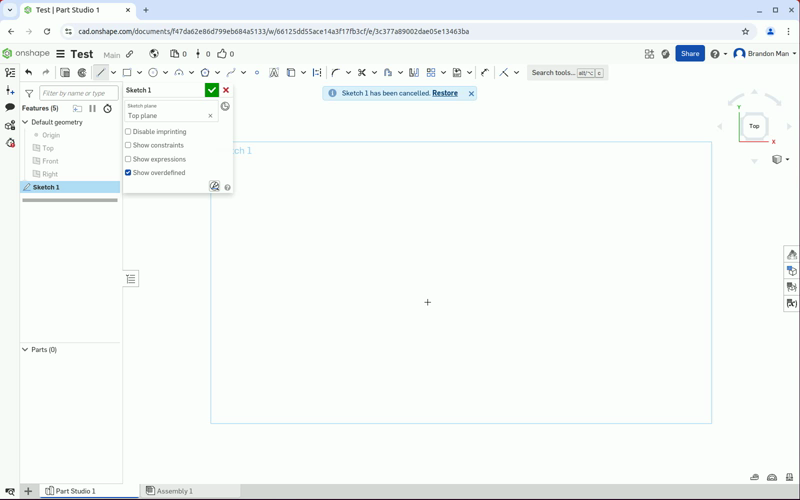
key_up(shift)
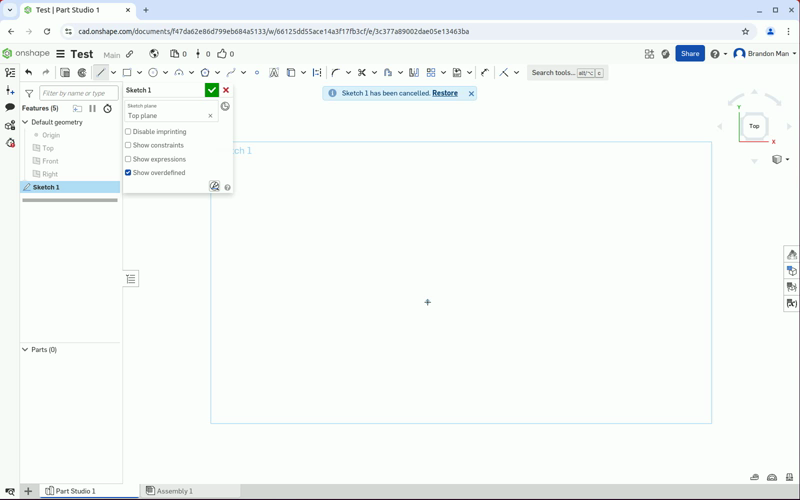
key_down(shift)
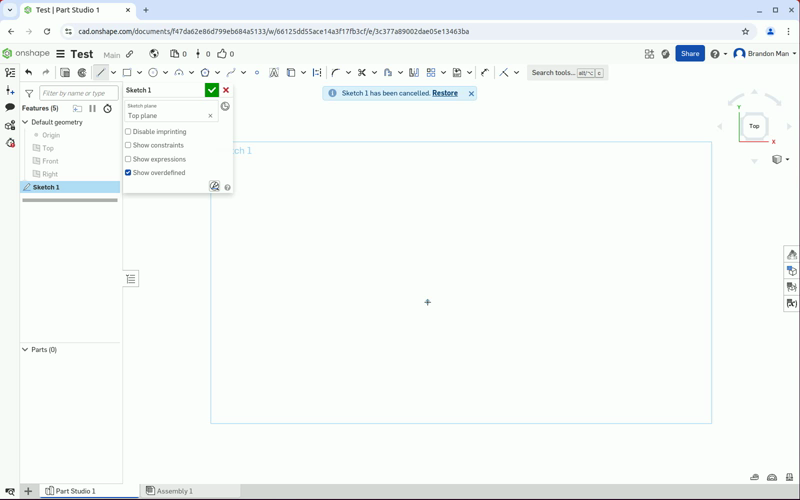
mouse_move(457, 301)
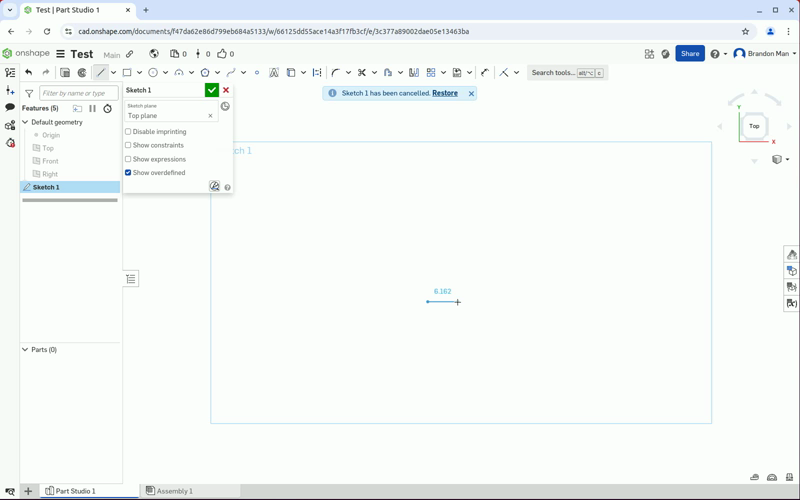
mouse_move(461, 320)
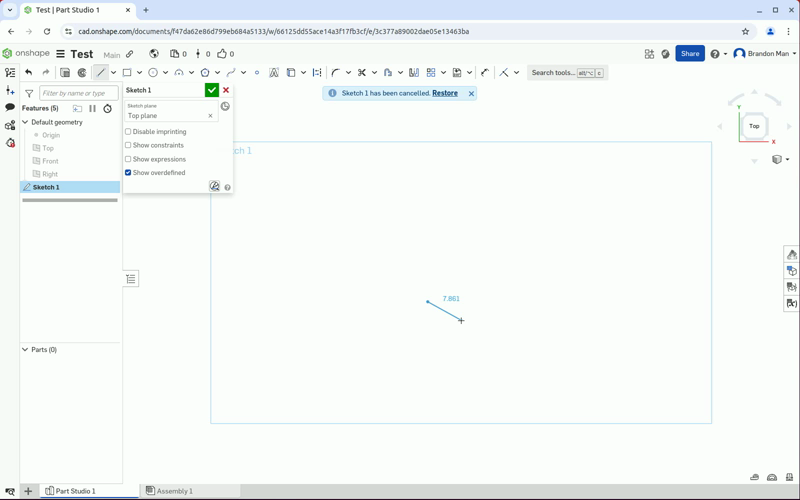
click(461, 320)
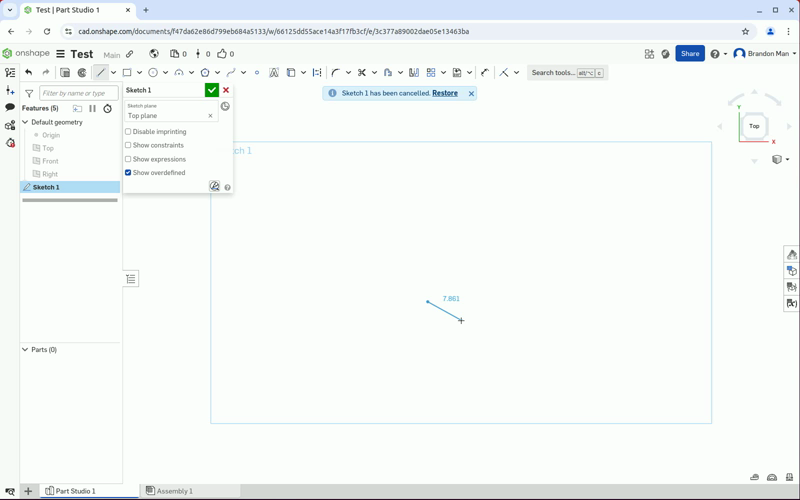
key_up(shift)
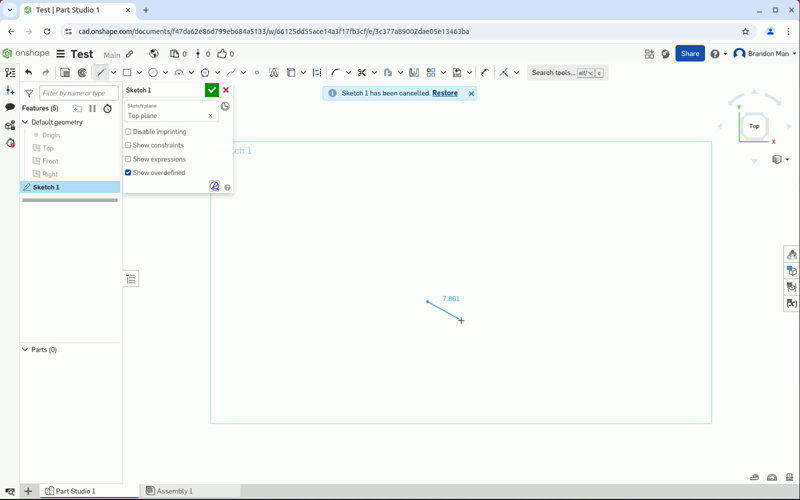
key_down(shift)
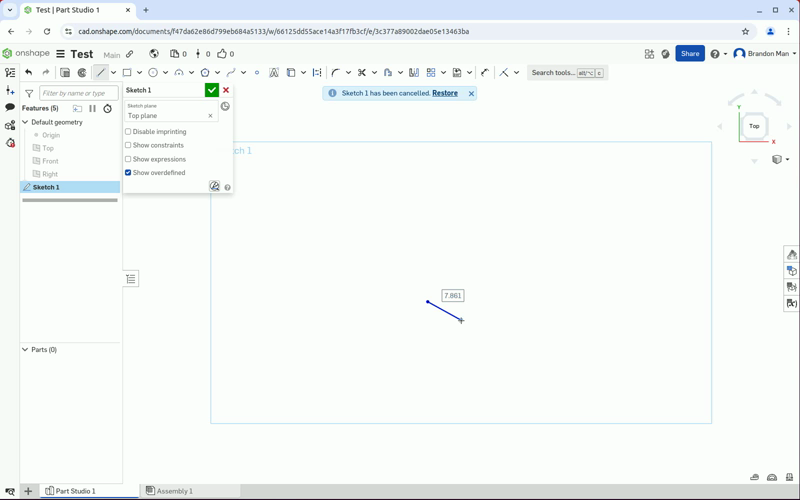
mouse_move(491, 320)
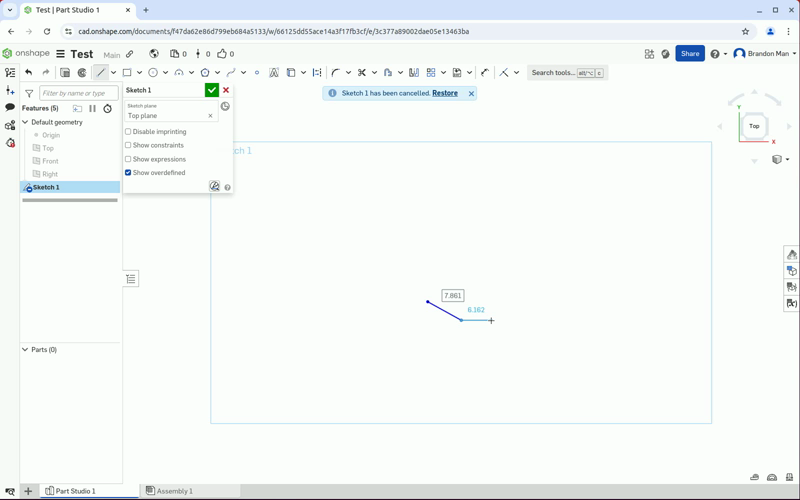
mouse_move(494, 301)
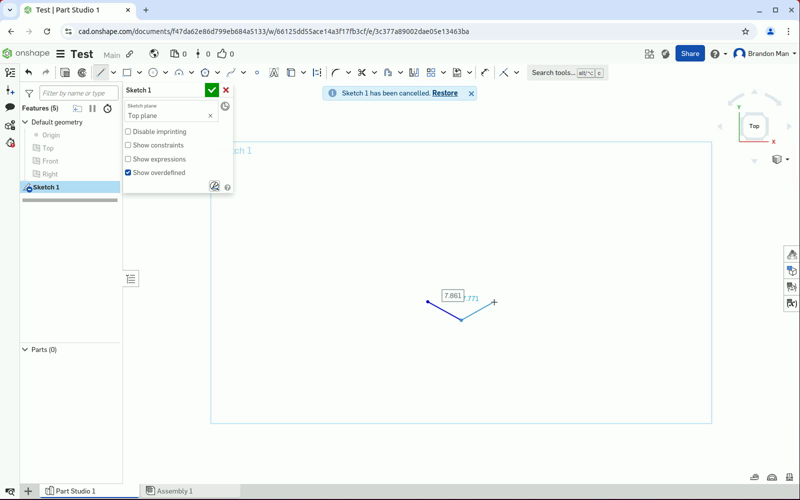
click(494, 301)
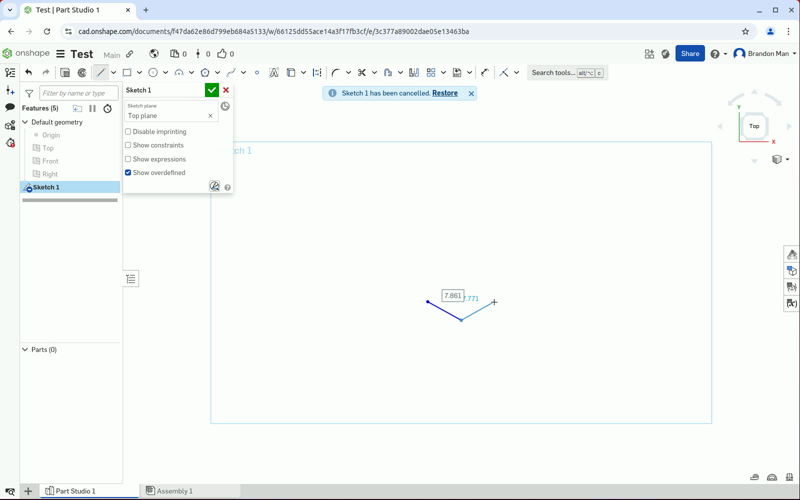
key_up(shift)
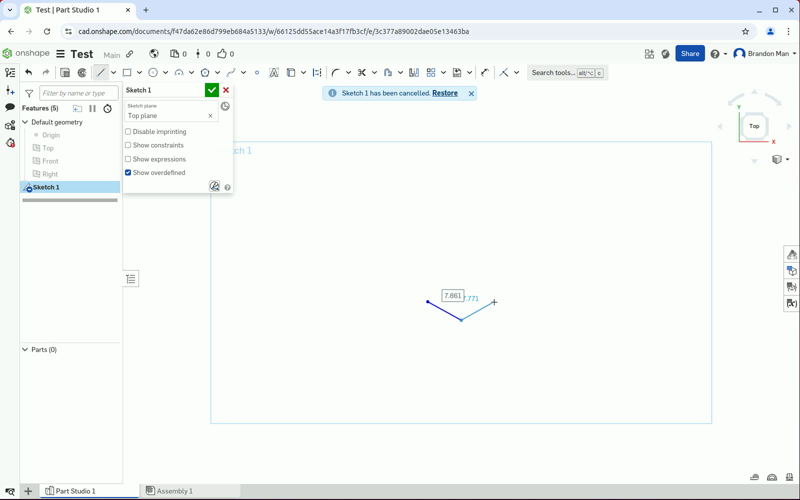
key_down(shift)
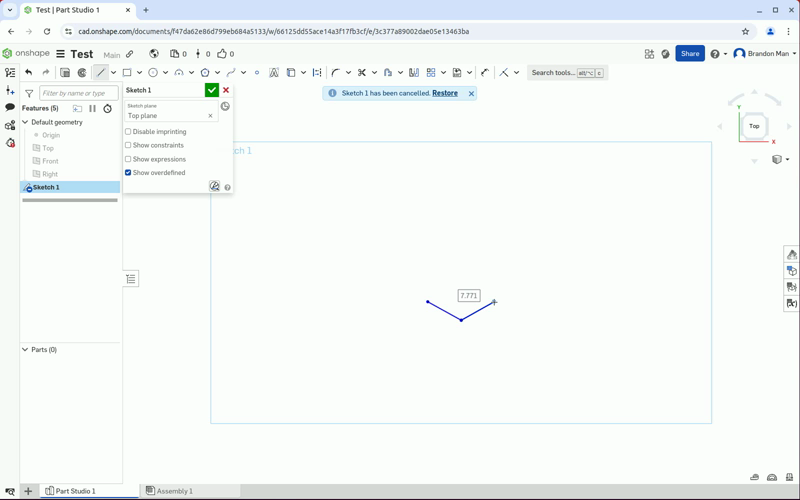
mouse_move(524, 301)
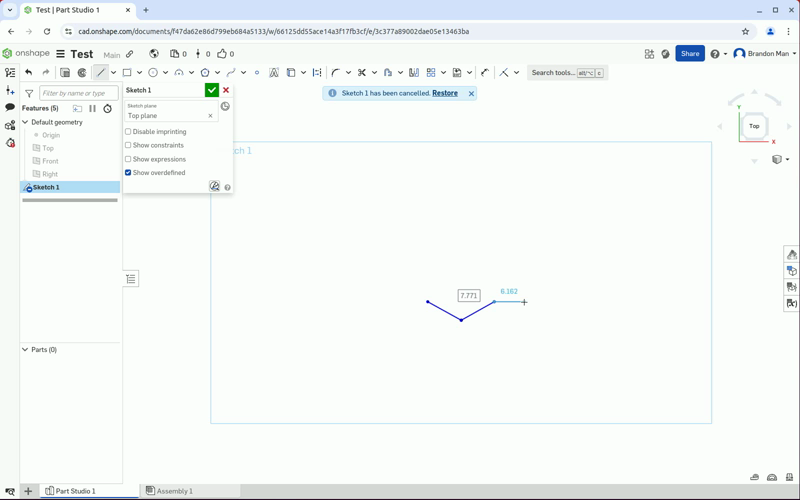
mouse_move(494, 263)
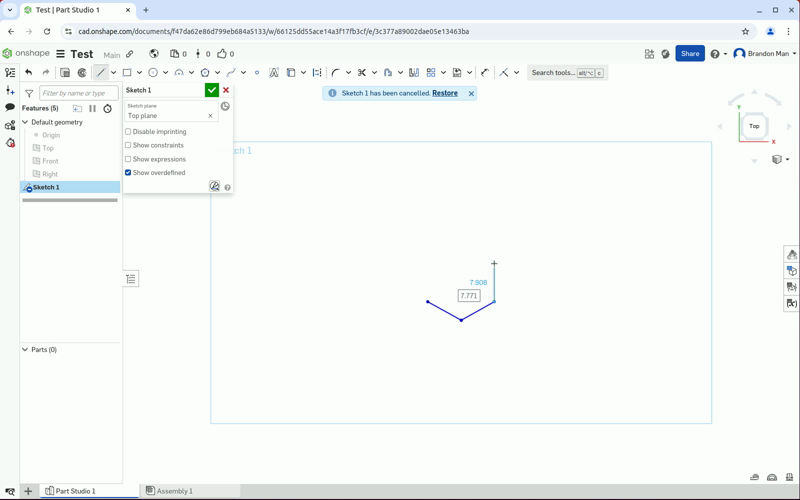
click(494, 263)
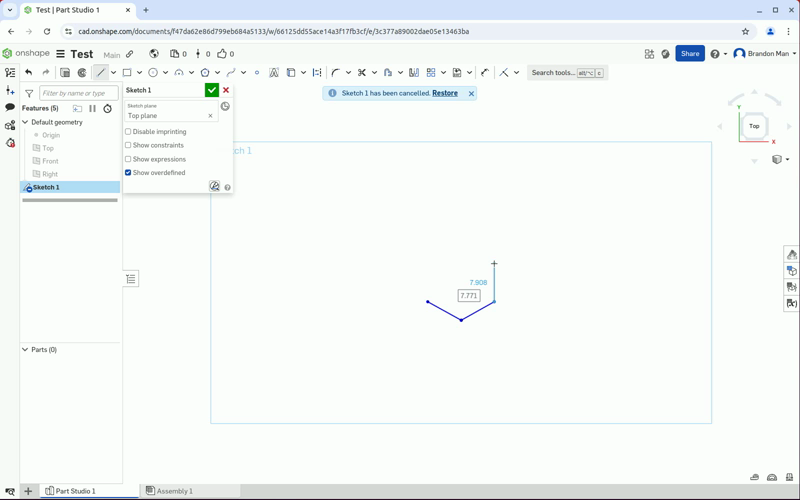
key_up(shift)
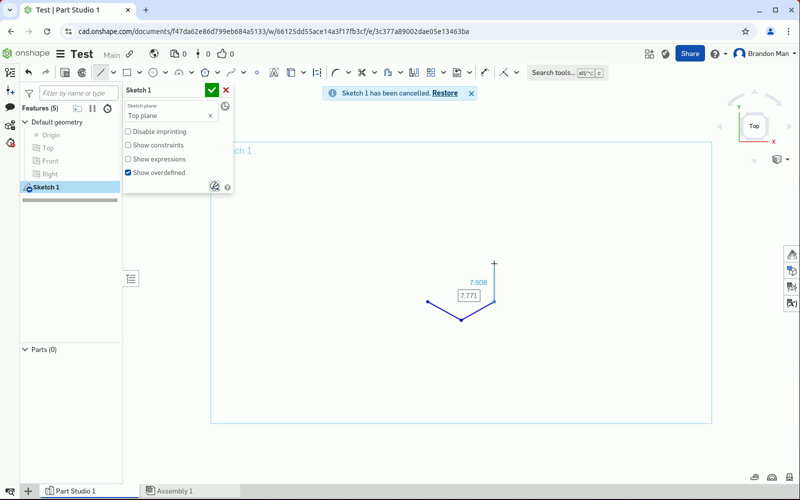
key_down(shift)
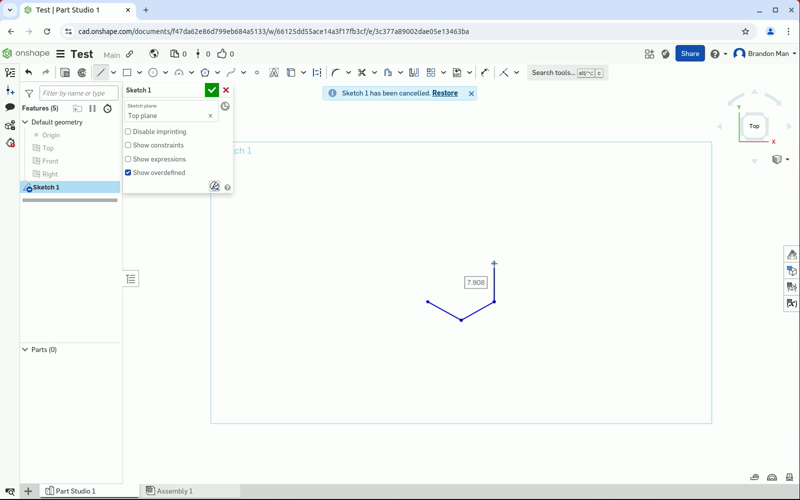
mouse_move(524, 263)
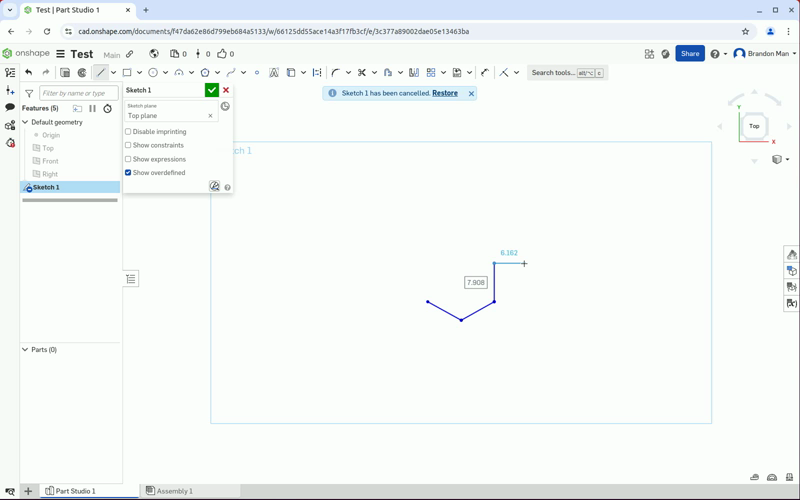
mouse_move(461, 244)
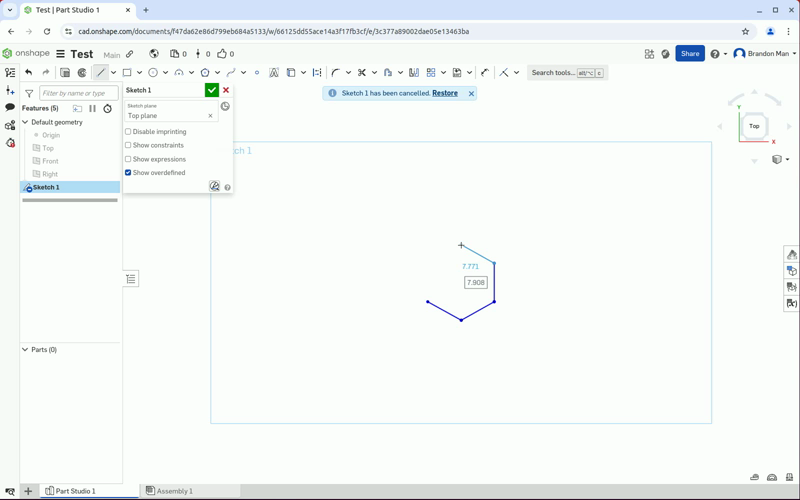
click(461, 244)
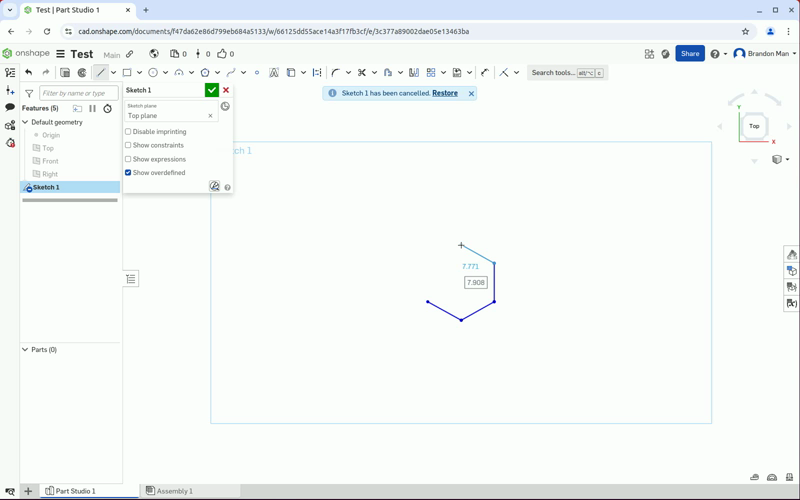
key_up(shift)
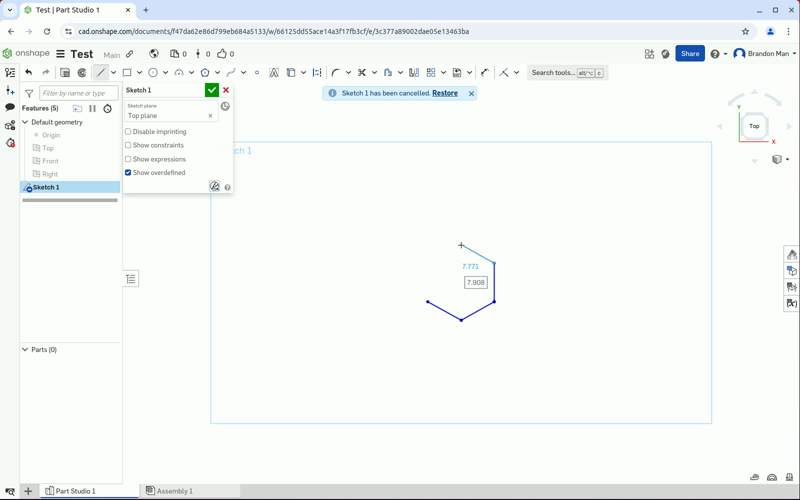
key_down(shift)
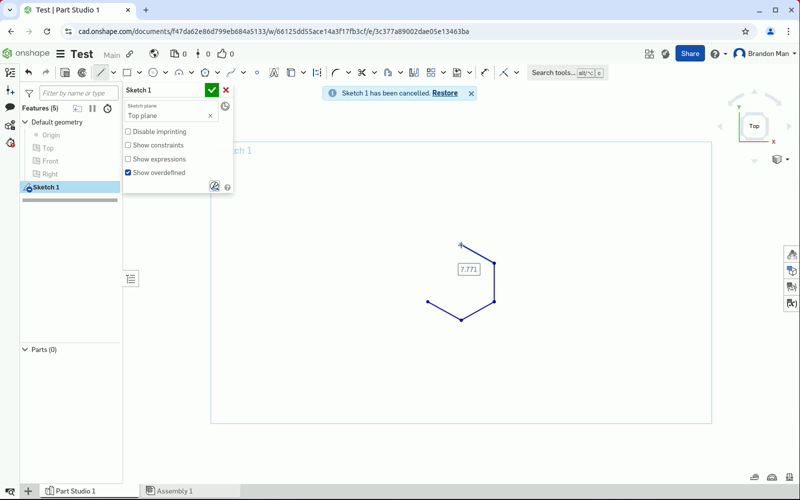
mouse_move(491, 244)
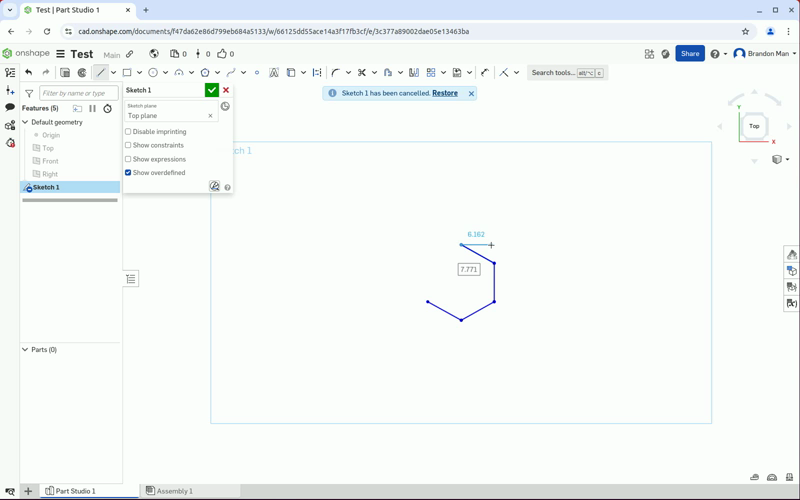
mouse_move(427, 263)
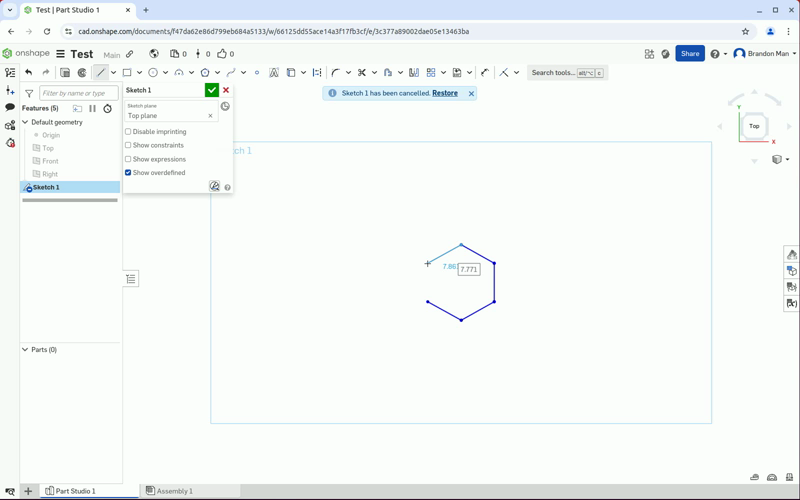
click(427, 263)
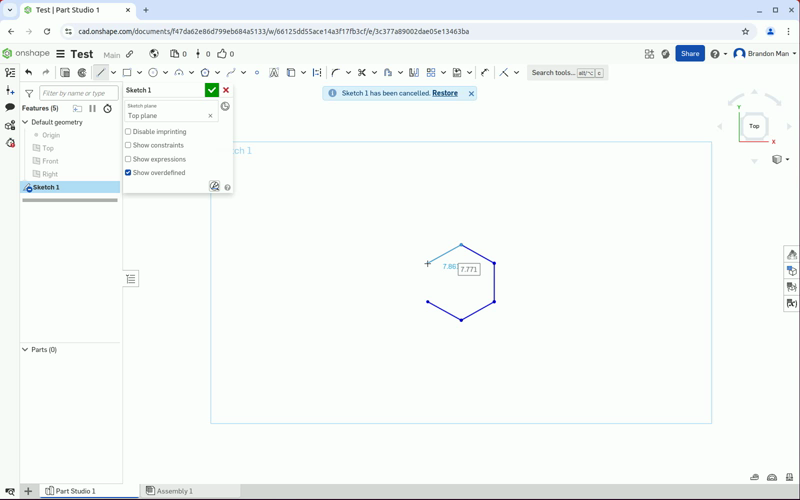
key_up(shift)
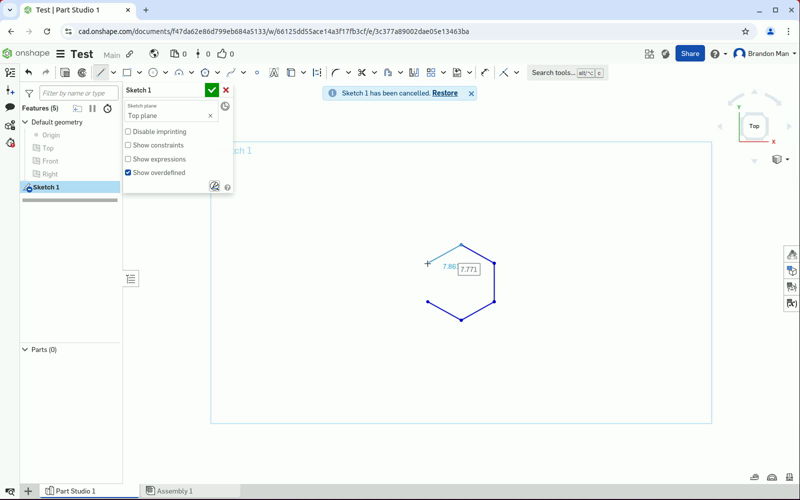
mouse_move(457, 263)
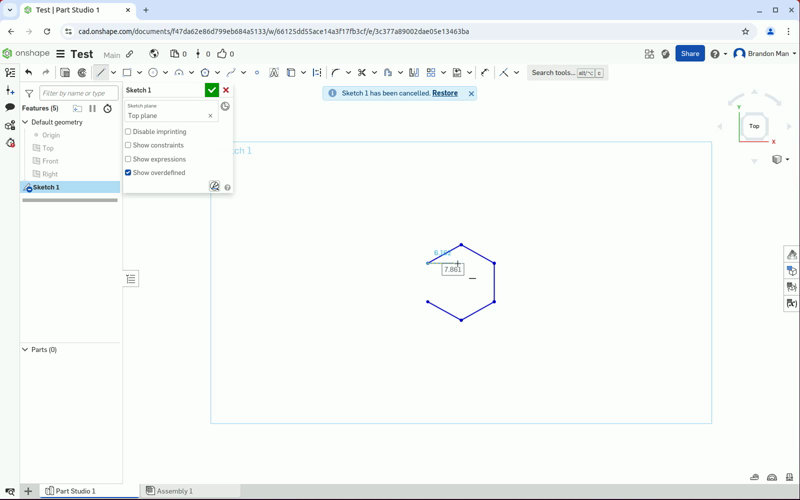
key_down(shift)
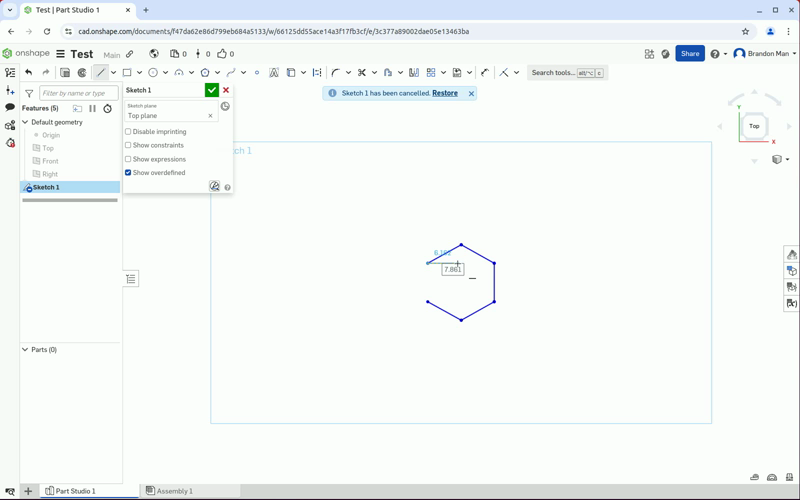
mouse_move(427, 301)
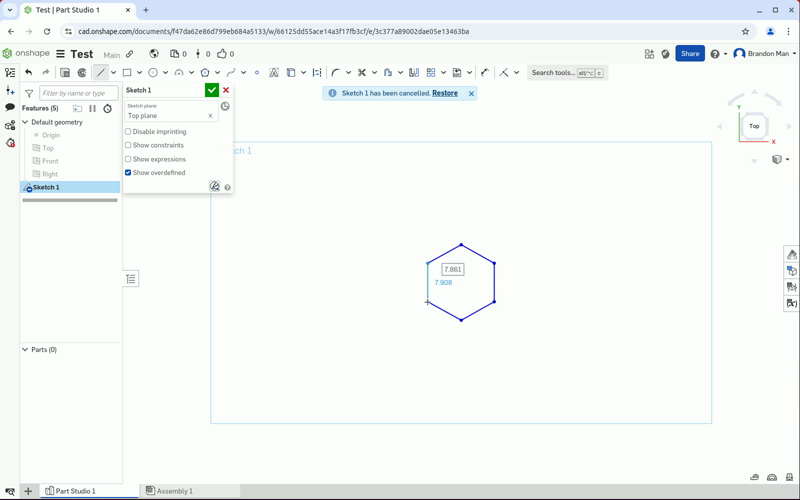
key_up(shift)
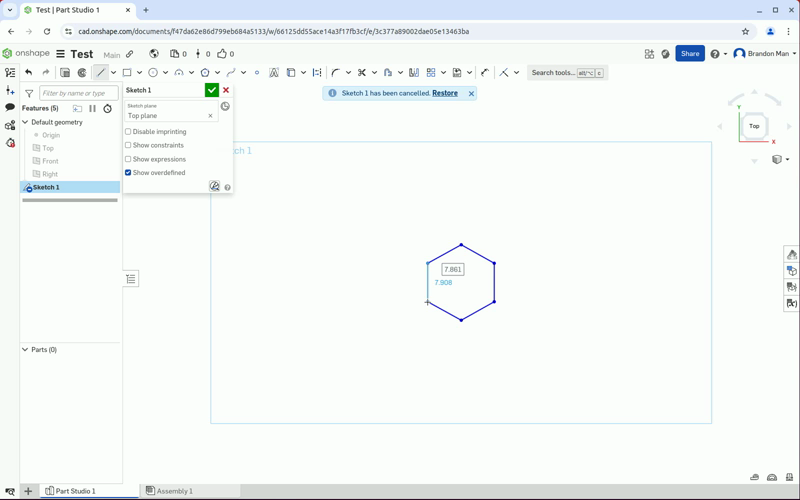
click(427, 301)
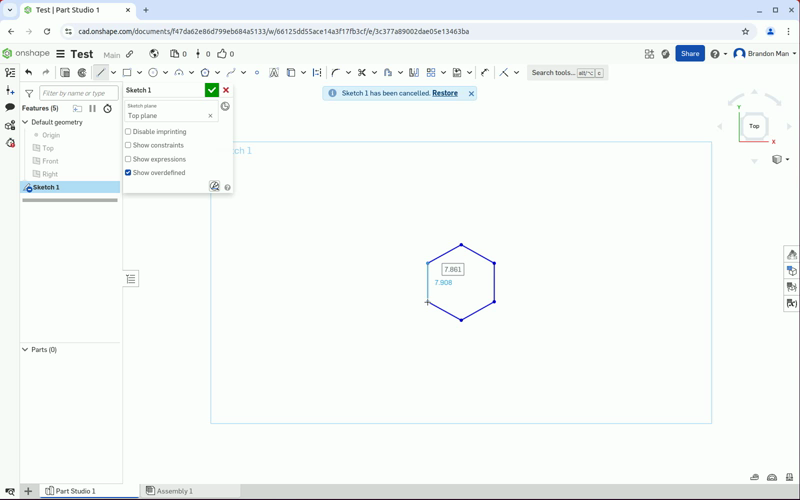
key(esc)
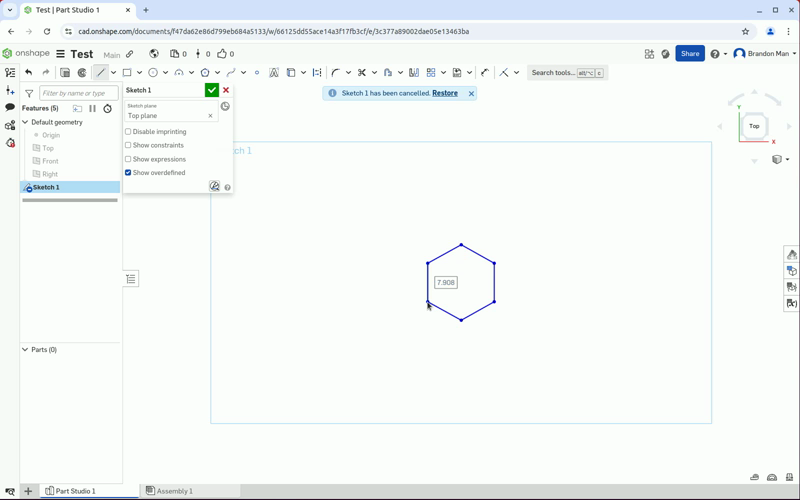
key(c)
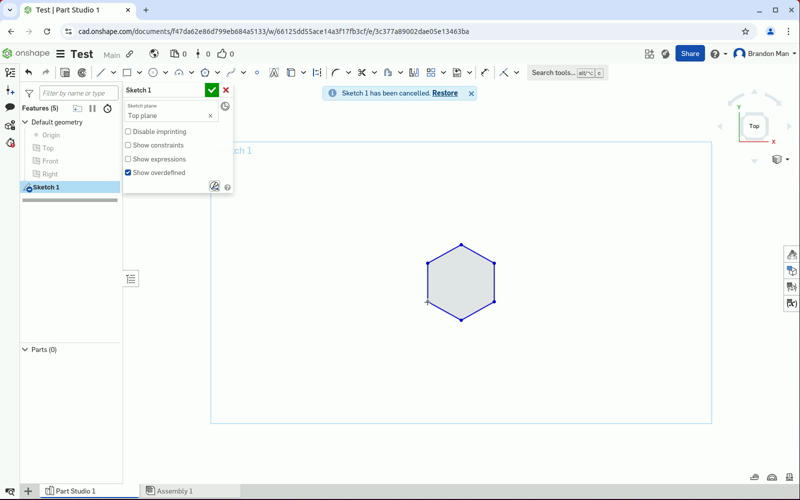
key_down(shift)
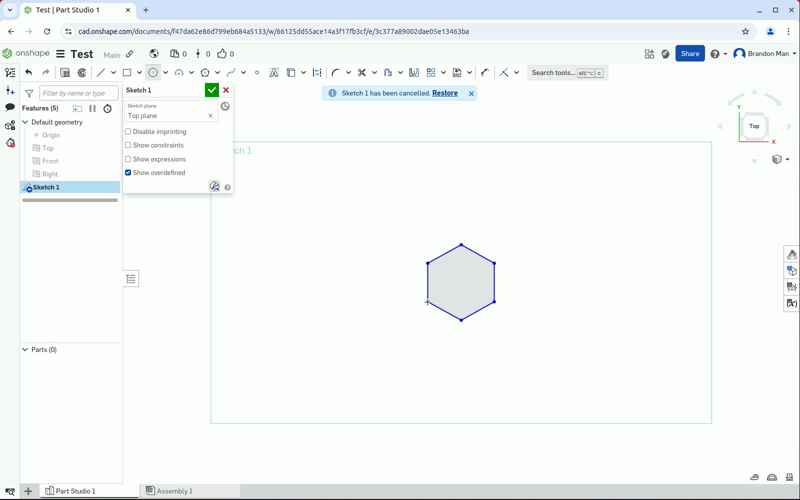
mouse_move(461, 282)
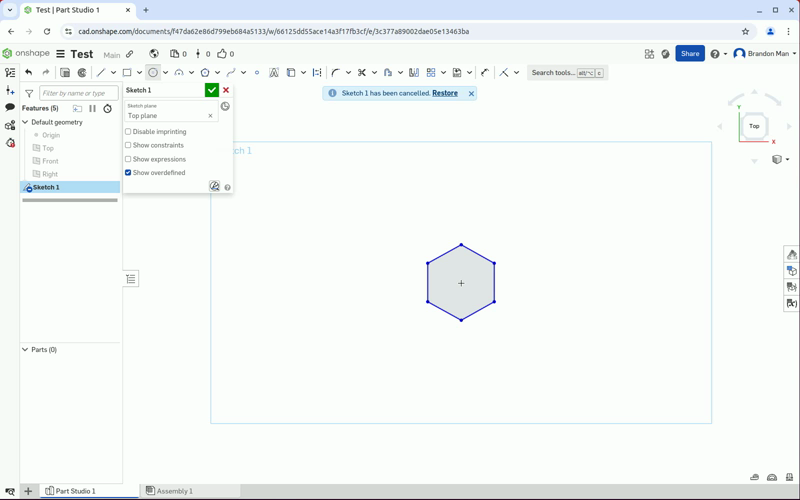
click(461, 282)
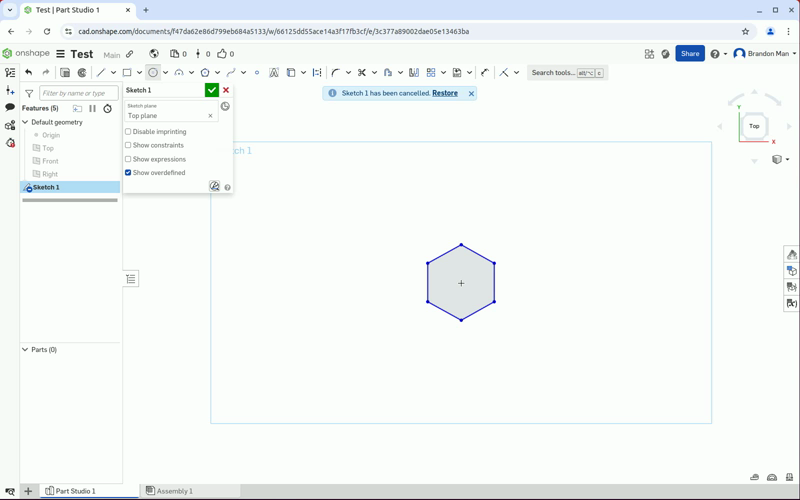
key_up(shift)
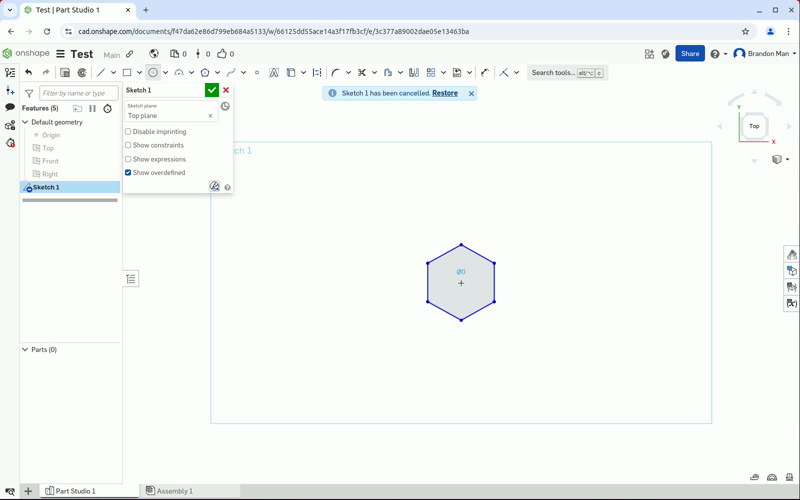
mouse_move(475, 282)
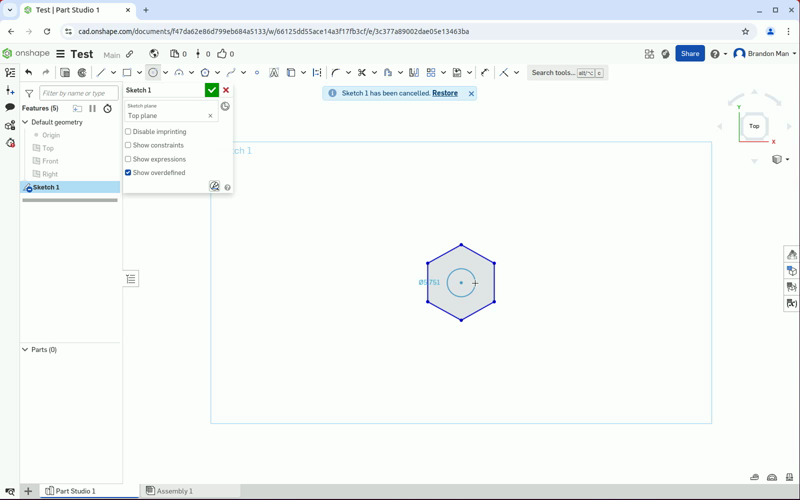
click(475, 282)
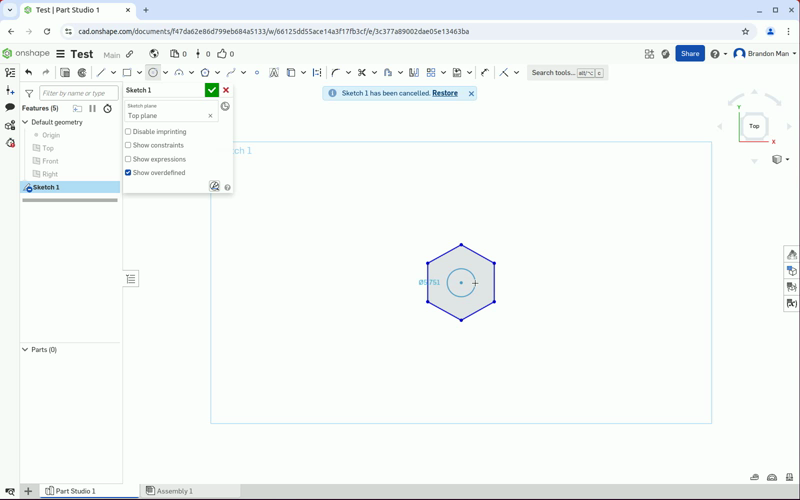
key(esc)
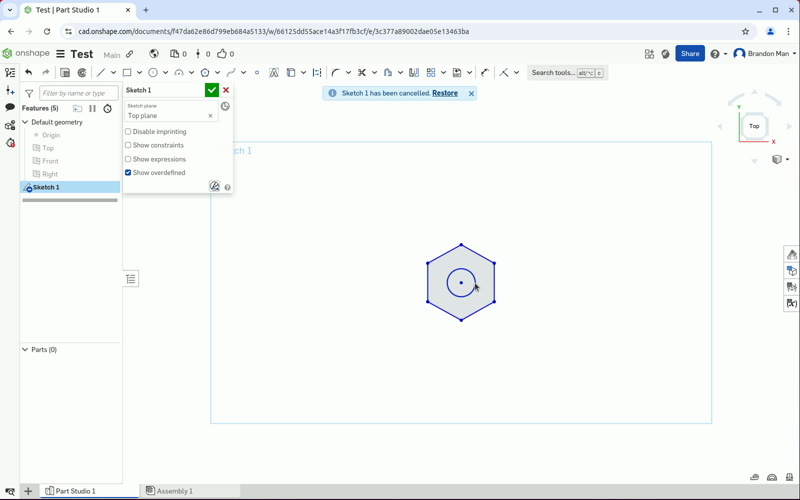
mouse_move(443, 280)
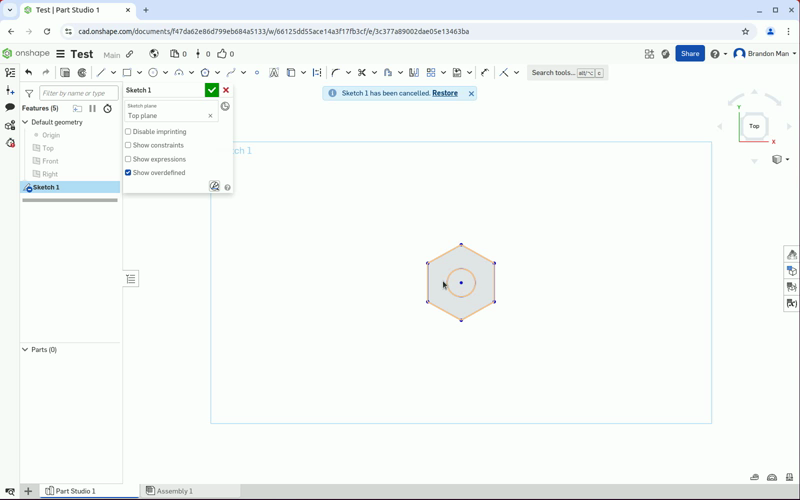
click(443, 280)
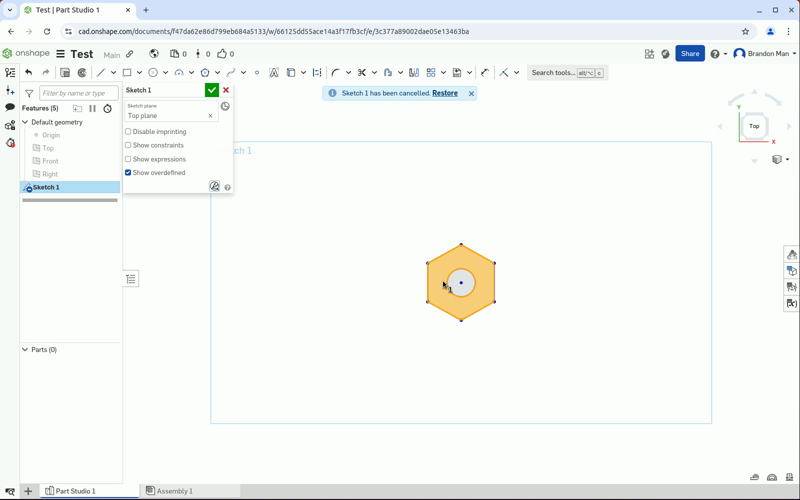
mouse_move(73, 352)
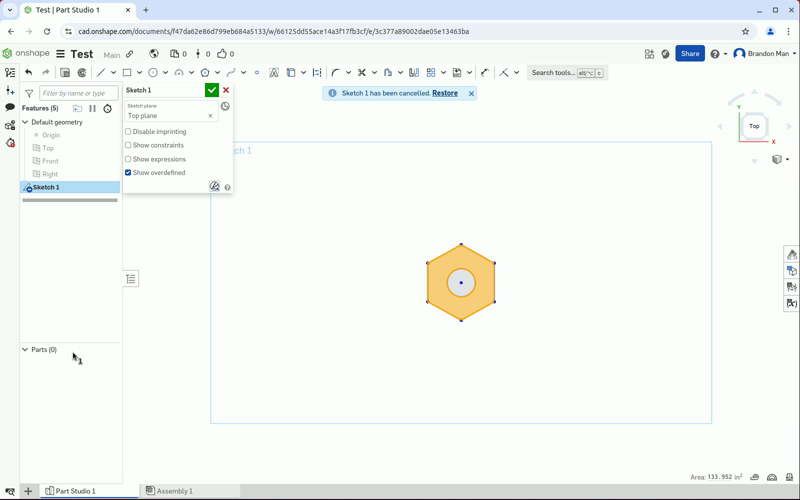
key(shift+y)
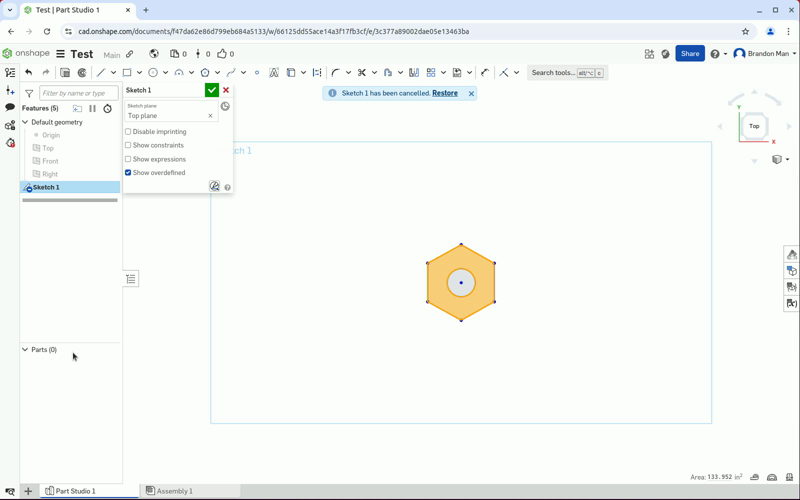
key(shift+e)
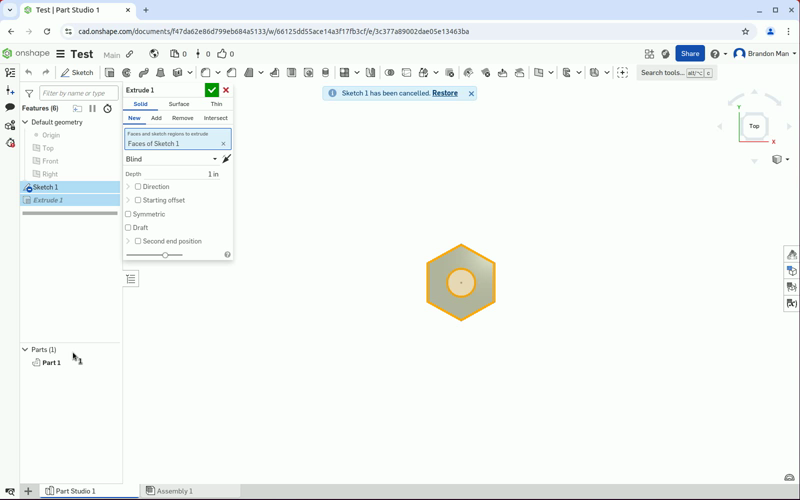
mouse_move(143, 106)
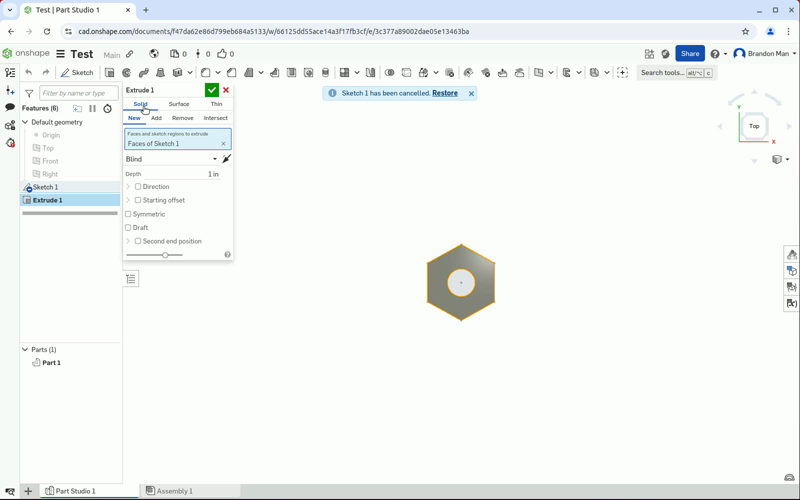
click(143, 106)
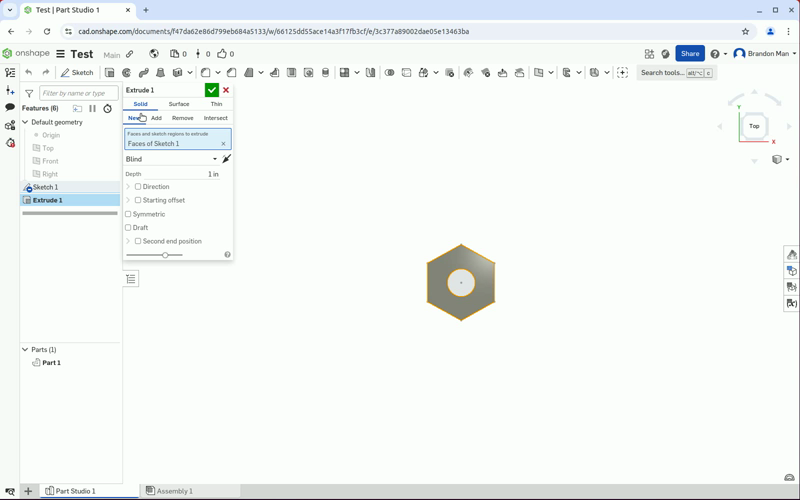
mouse_move(137, 120)
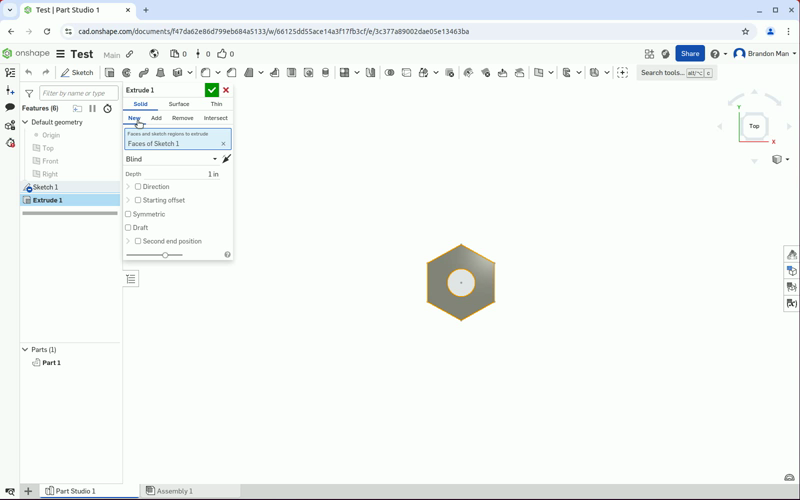
click(137, 120)
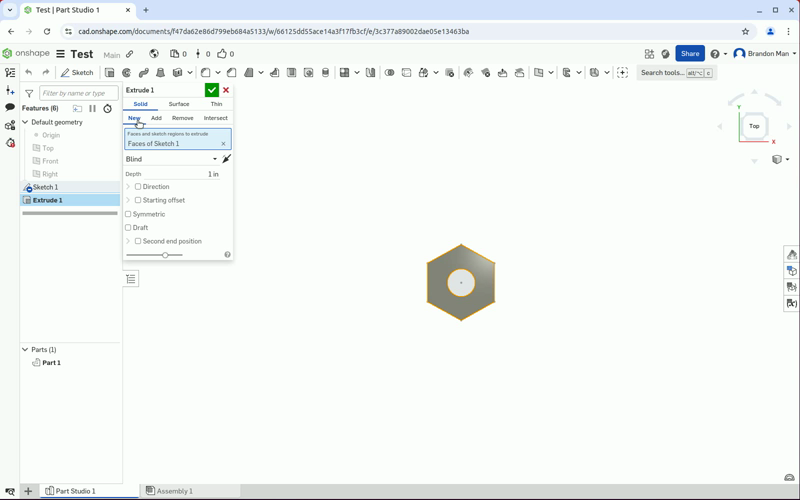
key(tab, 4)
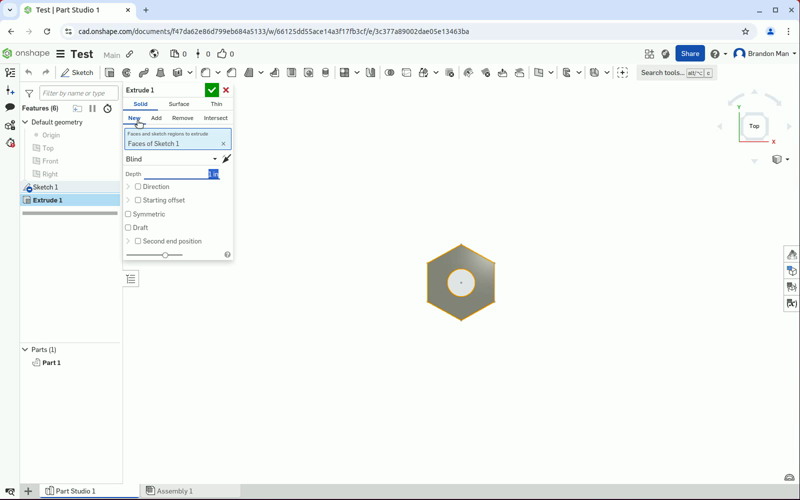
text(11.554)
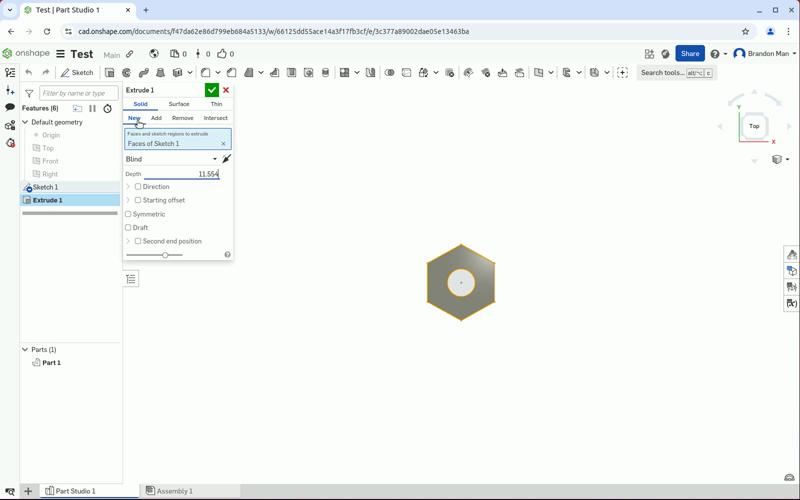
key(enter)
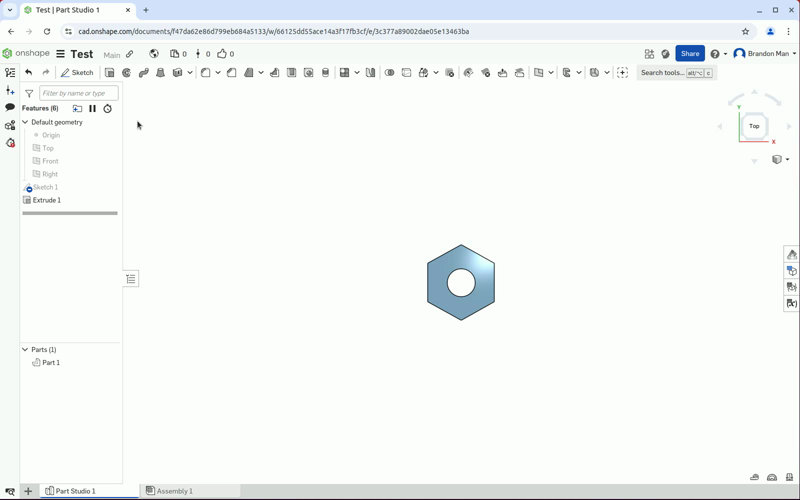
key(shift+h)
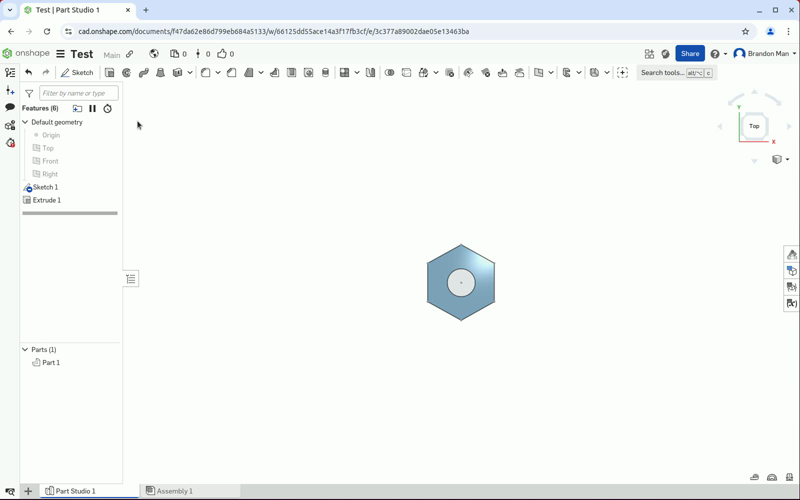
key(shift+h)
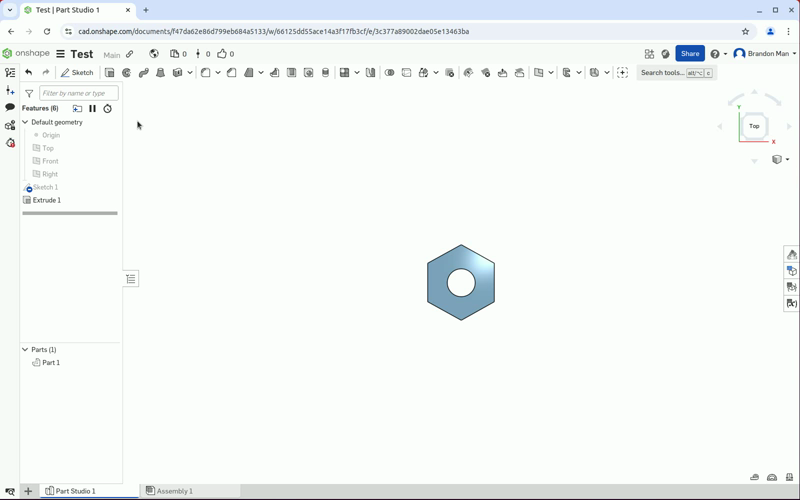
mouse_move(73, 189)
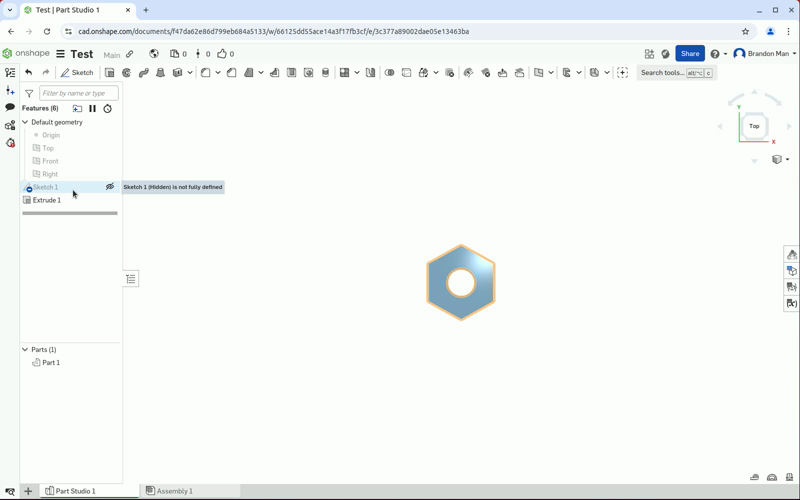
click(73, 189)
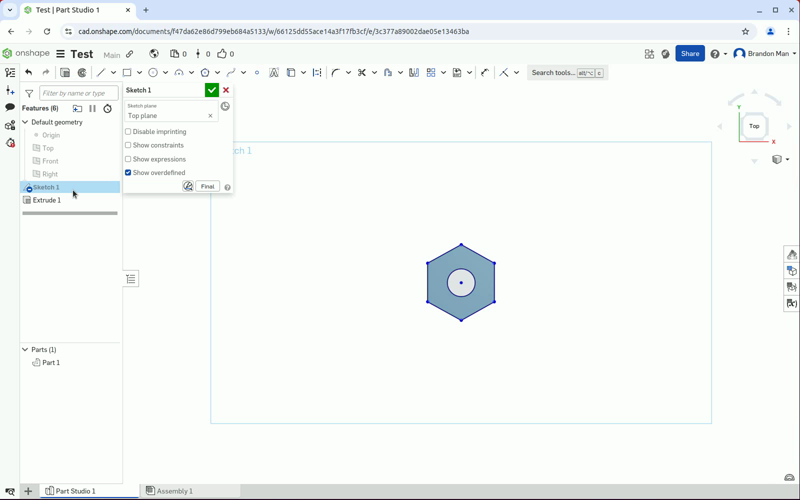
mouse_move(229, 92)
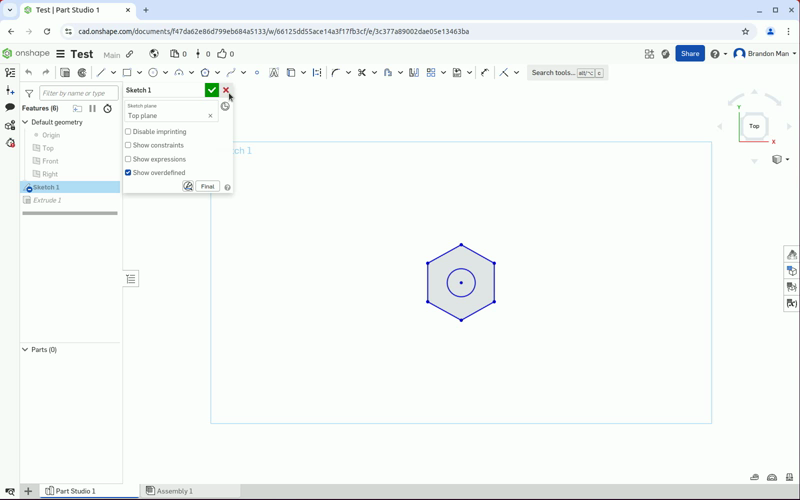
click(229, 92)
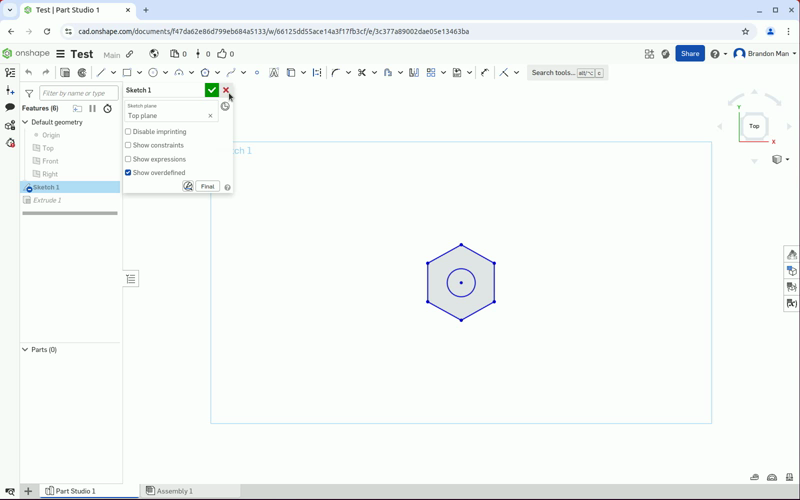
key(shift+s)
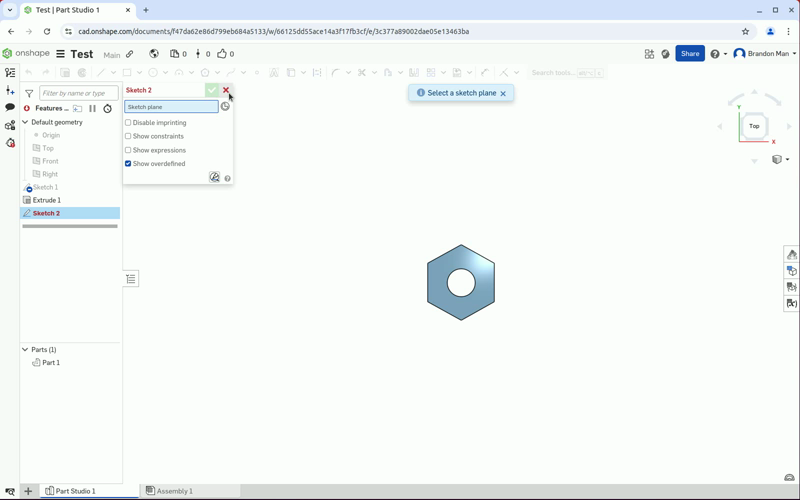
mouse_move(73, 150)
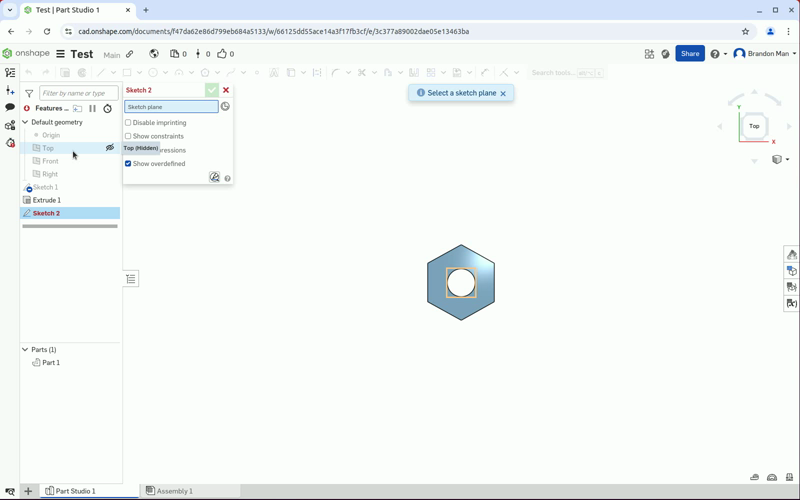
click(73, 150)
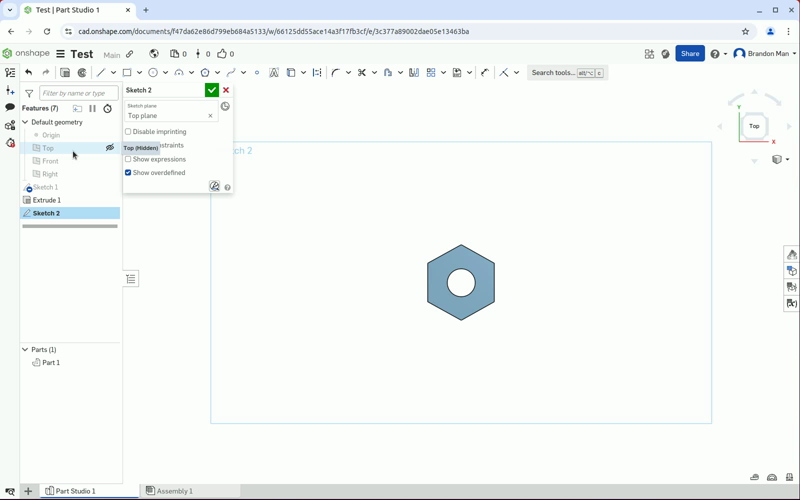
mouse_move(73, 352)
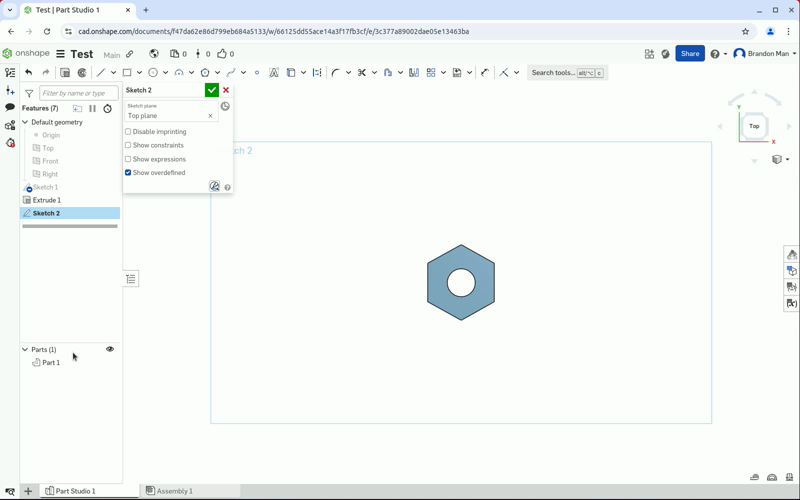
key(y)
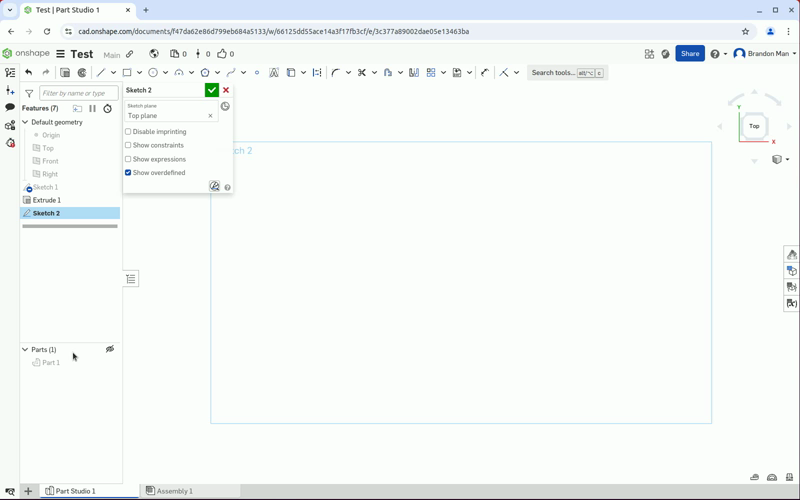
key(c)
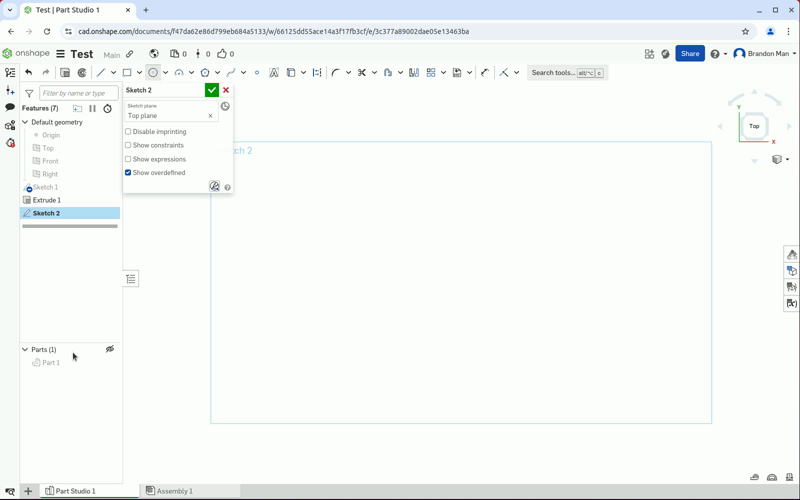
key_down(shift)
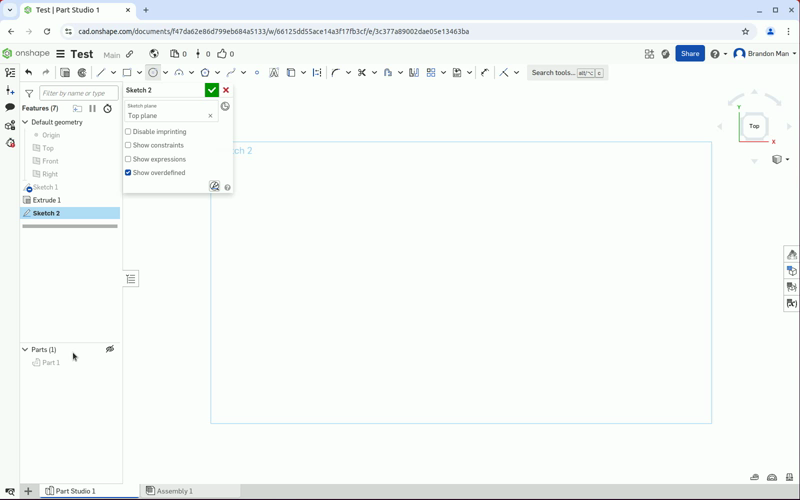
mouse_move(460, 282)
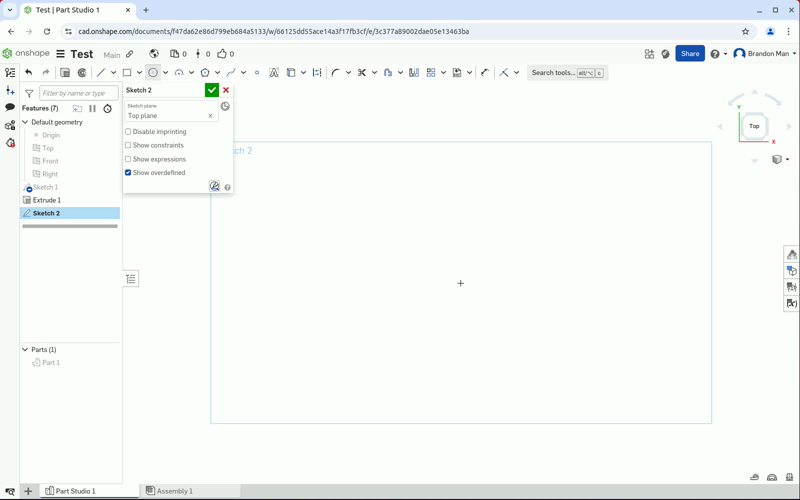
click(460, 282)
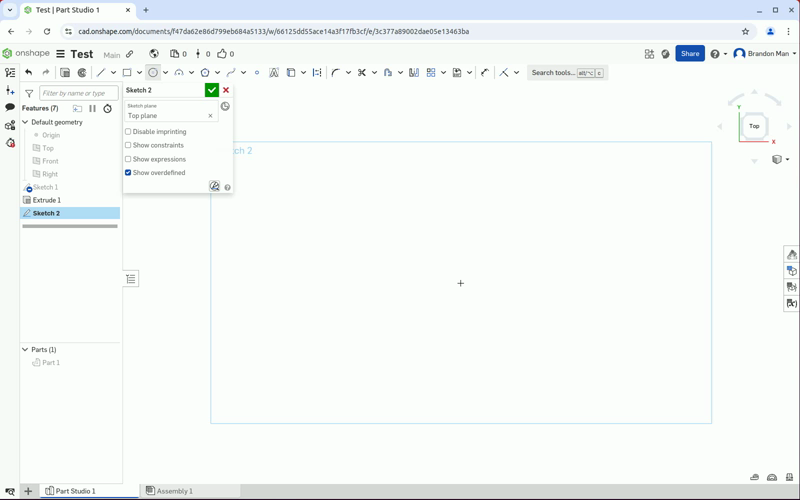
key_up(shift)
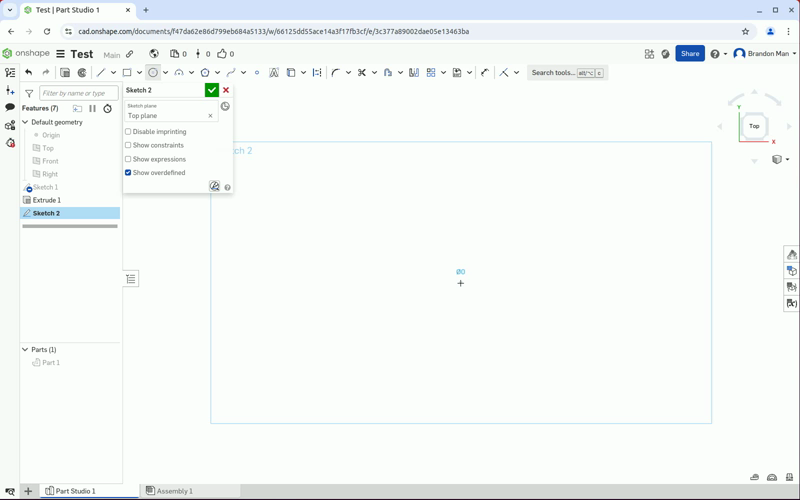
mouse_move(474, 282)
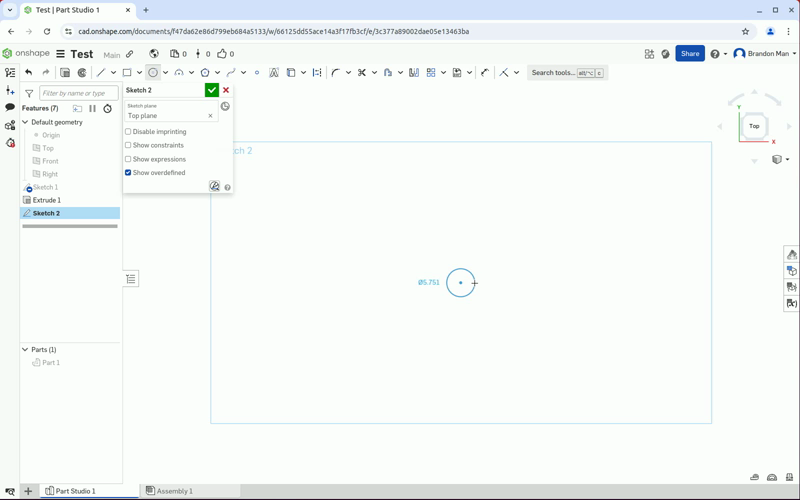
click(474, 282)
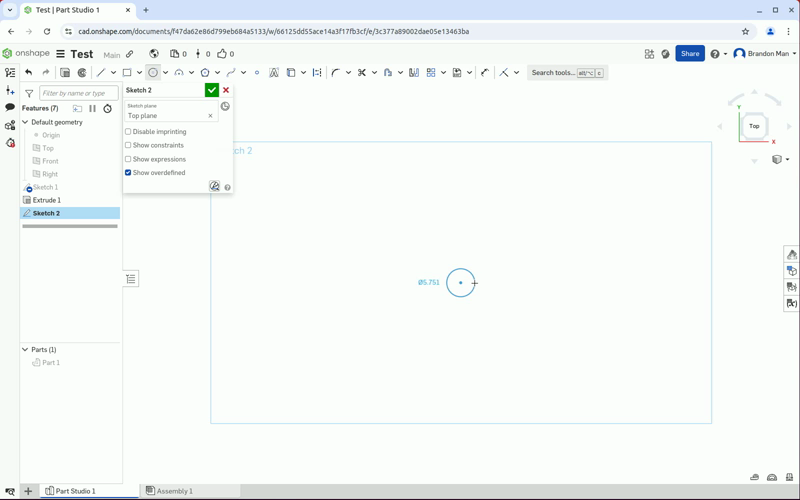
key(esc)
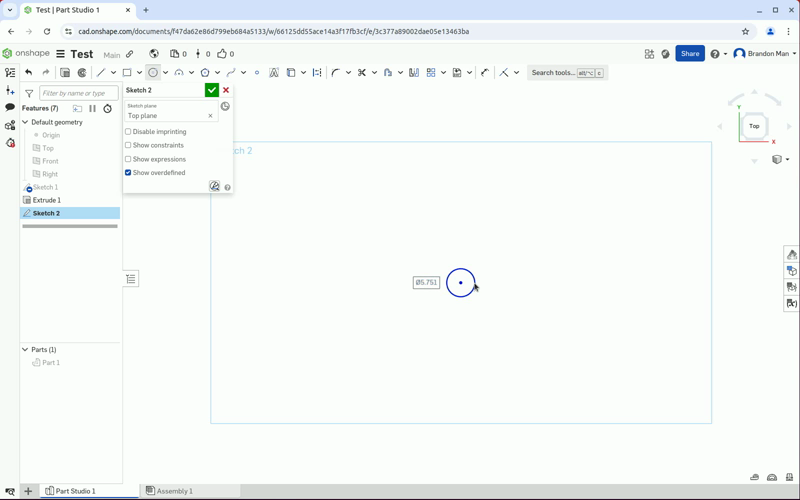
mouse_move(470, 287)
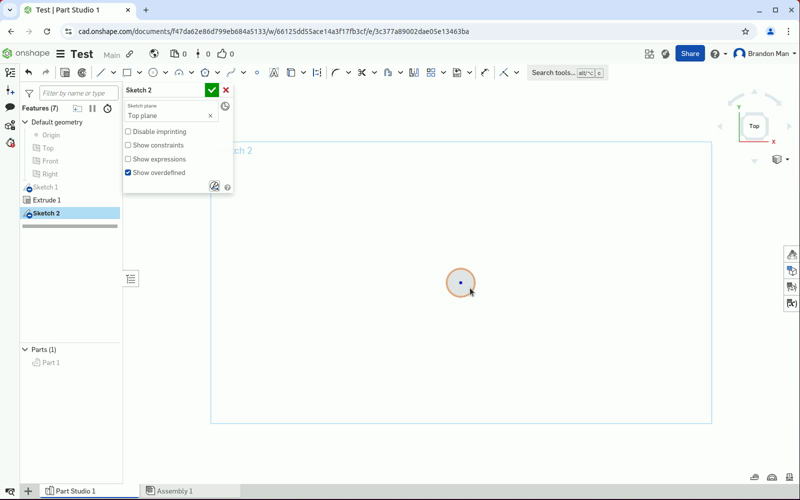
scroll(6)
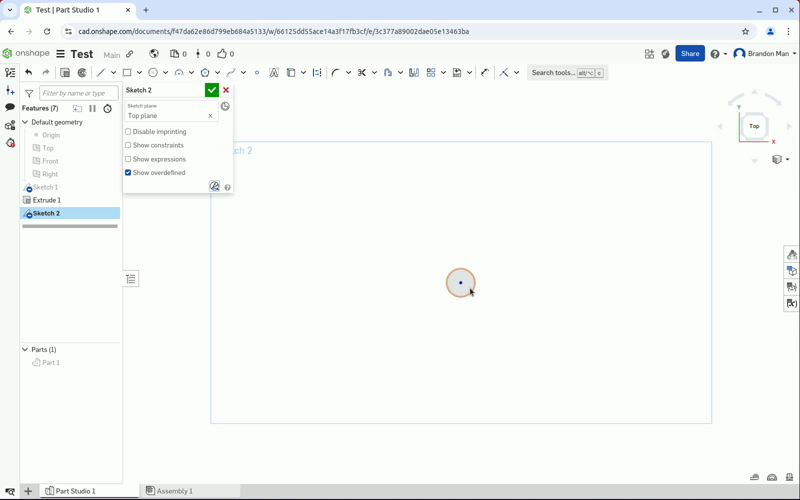
scroll(6)
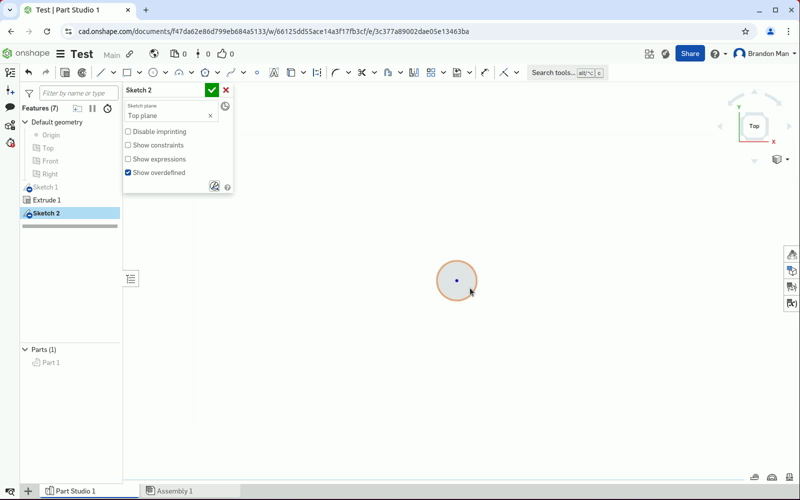
scroll(6)
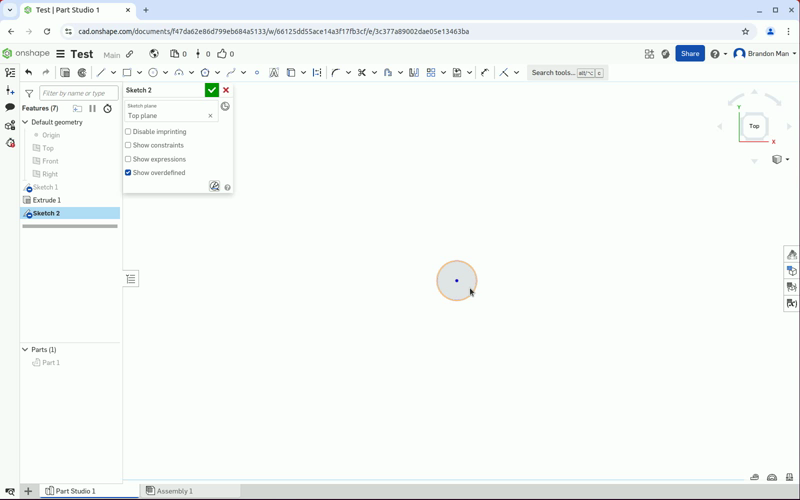
scroll(6)
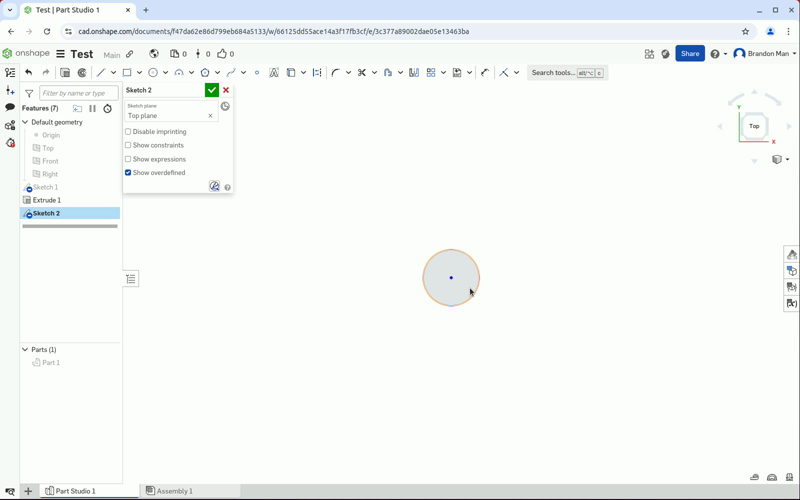
scroll(6)
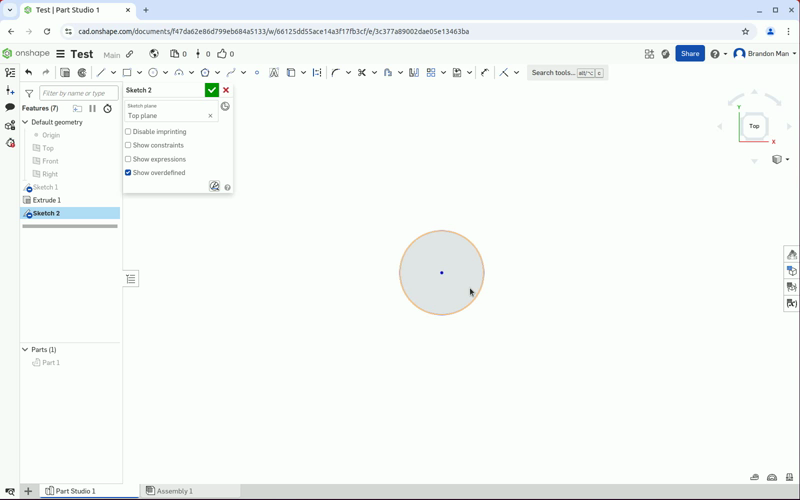
scroll(6)
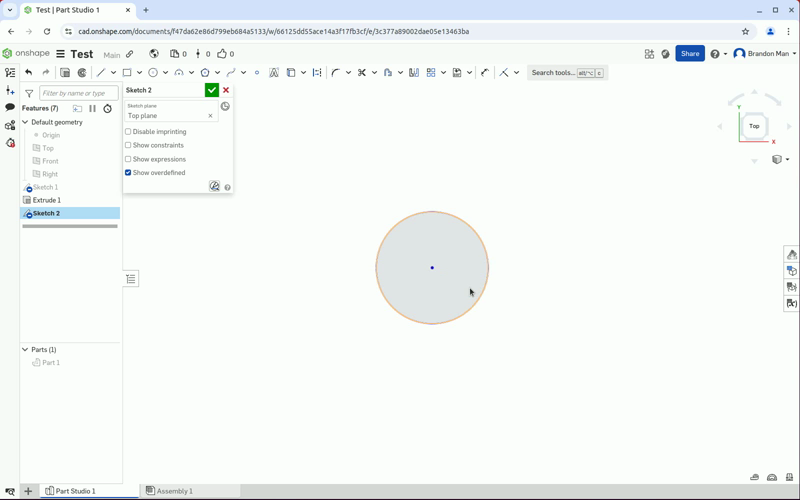
scroll(6)
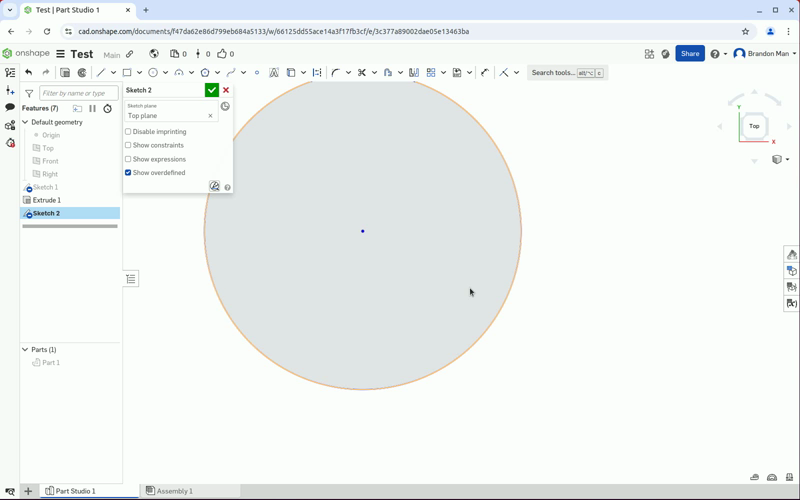
click(470, 287)
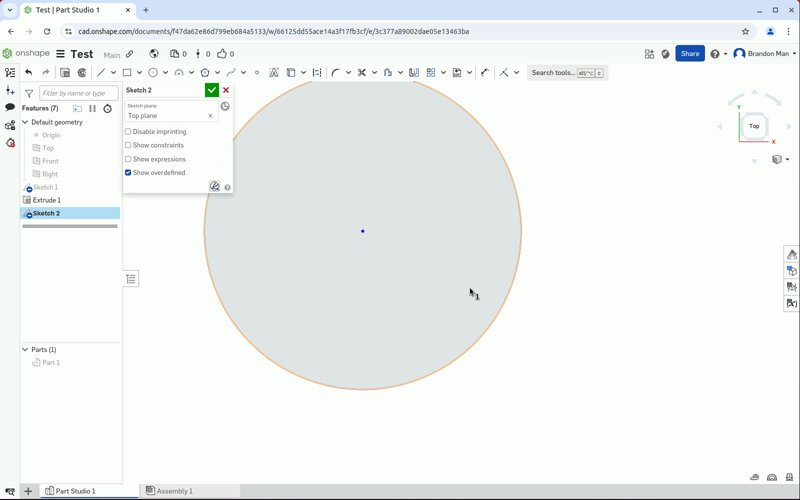
scroll(-6)
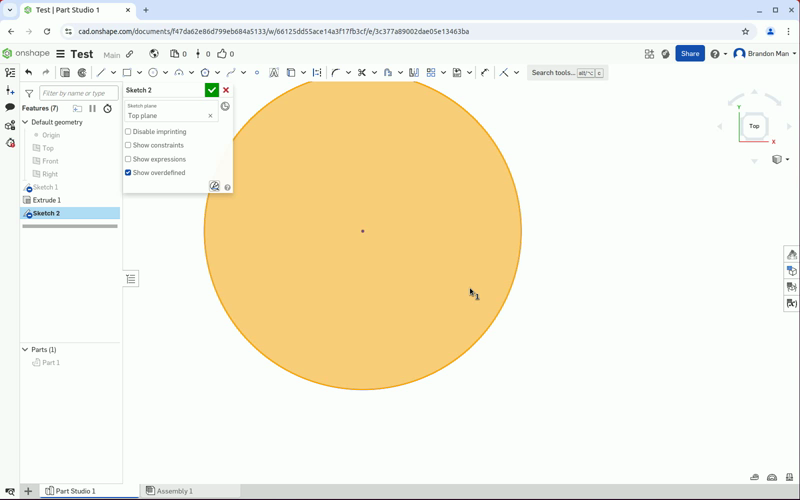
scroll(-6)
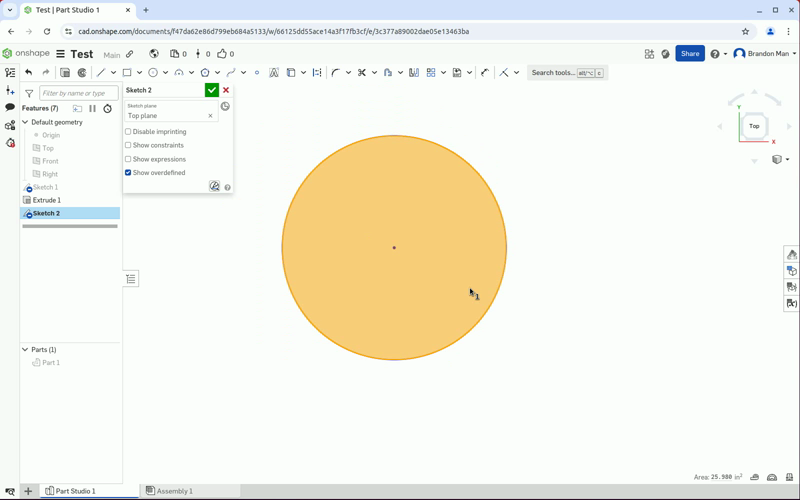
scroll(-6)
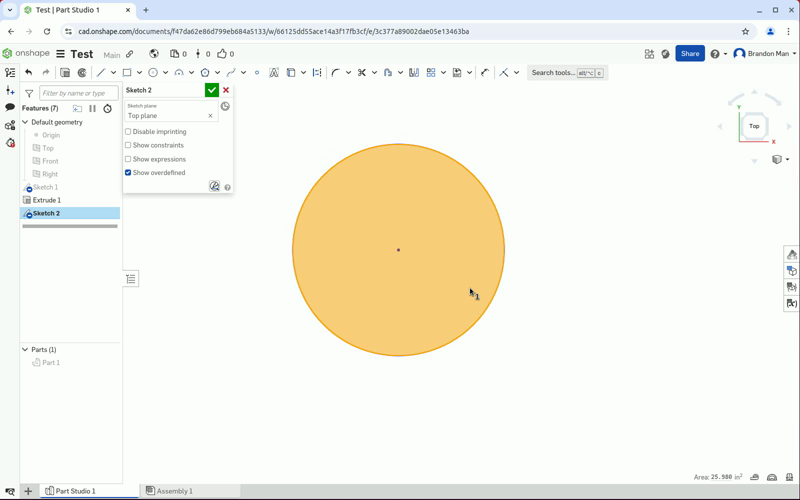
scroll(-6)
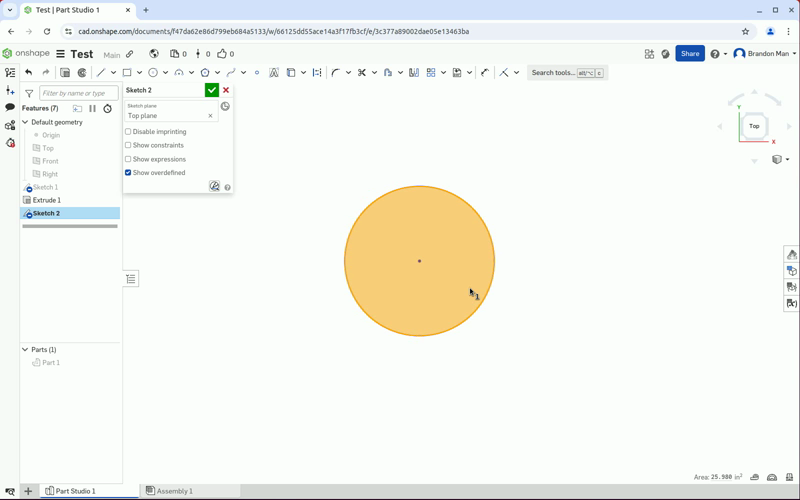
scroll(-6)
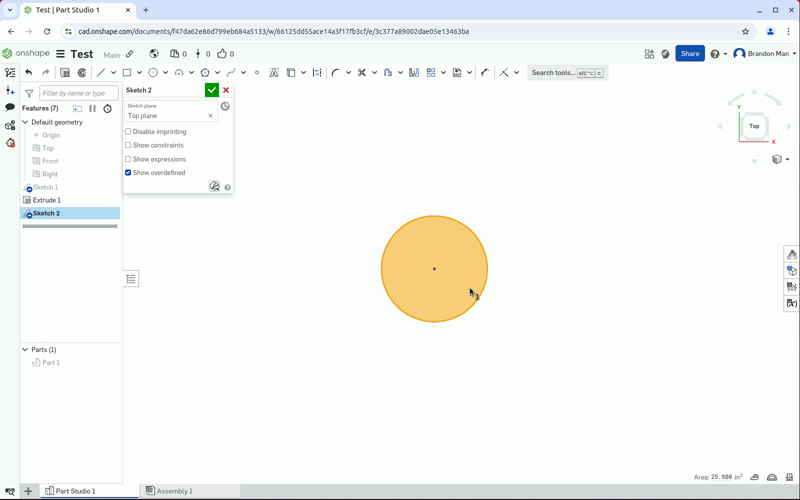
scroll(-6)
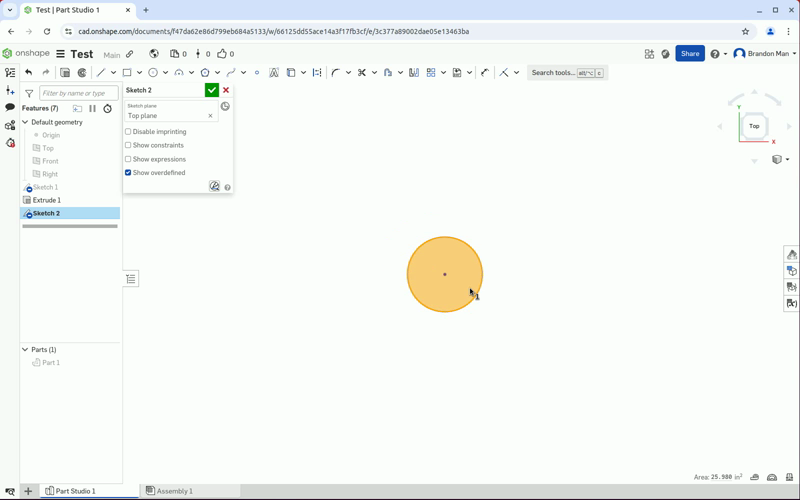
scroll(-6)
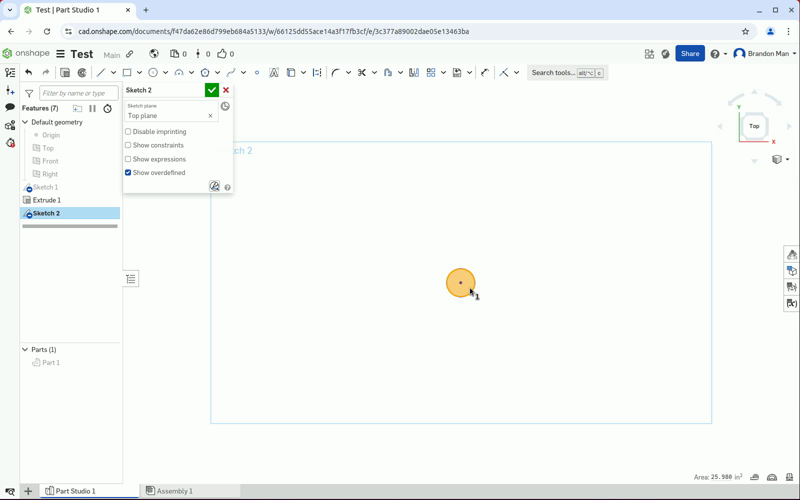
mouse_move(73, 352)
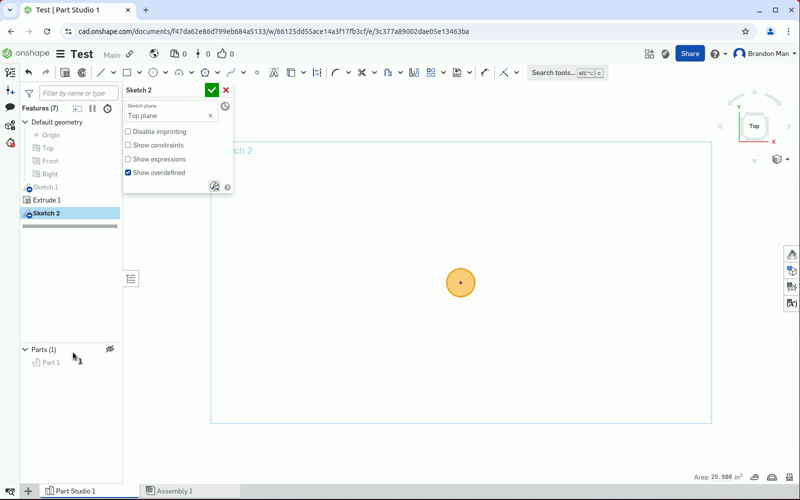
key(shift+y)
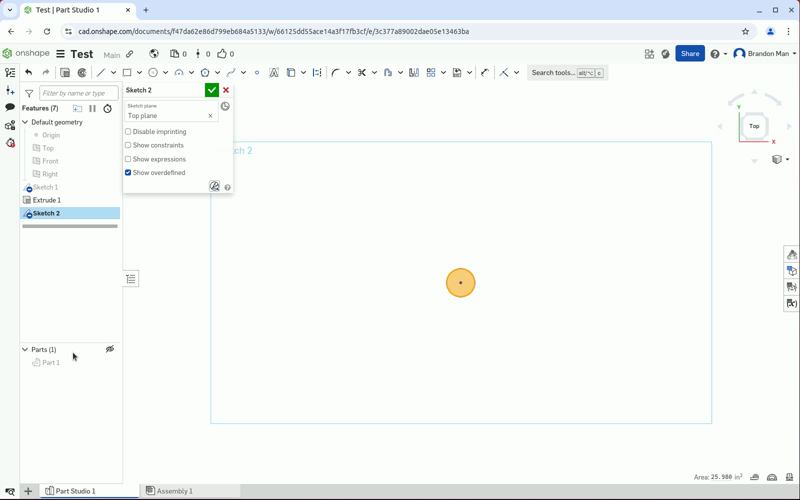
key(shift+e)
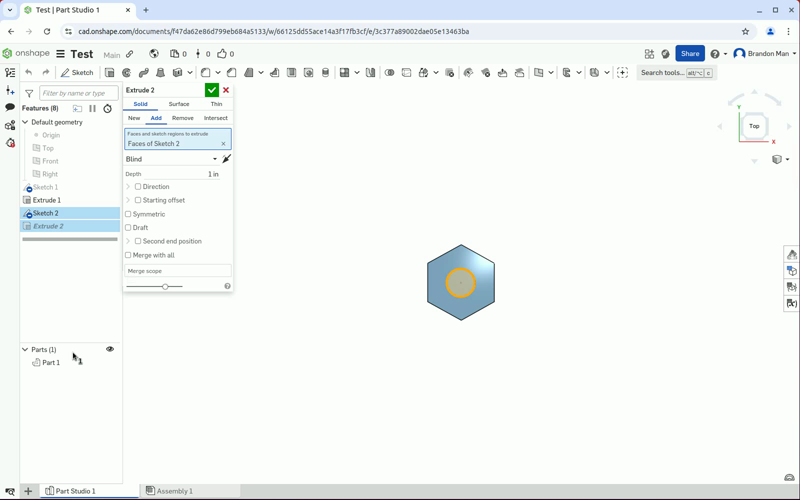
mouse_move(143, 106)
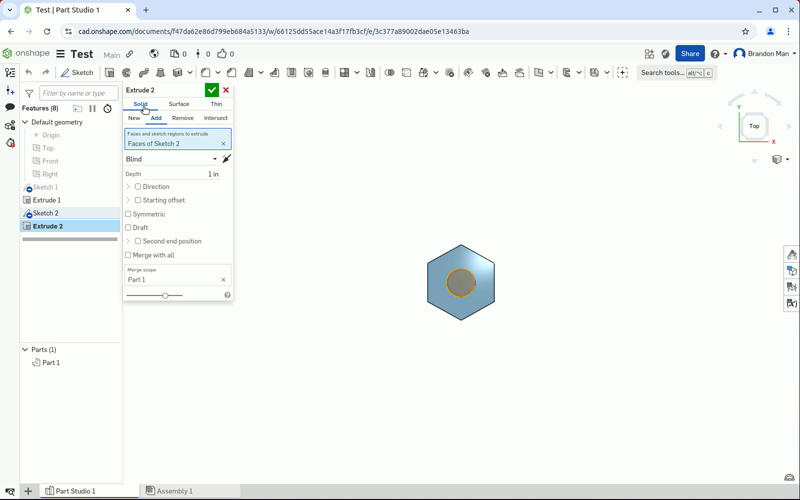
click(143, 106)
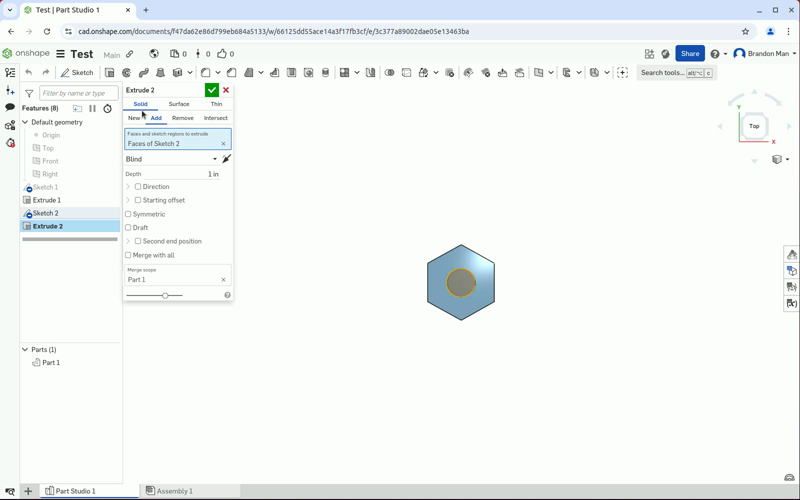
mouse_move(137, 120)
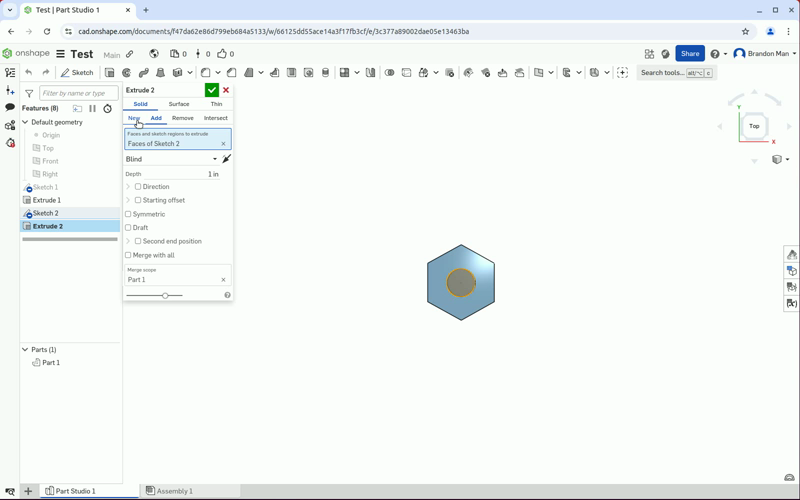
click(137, 120)
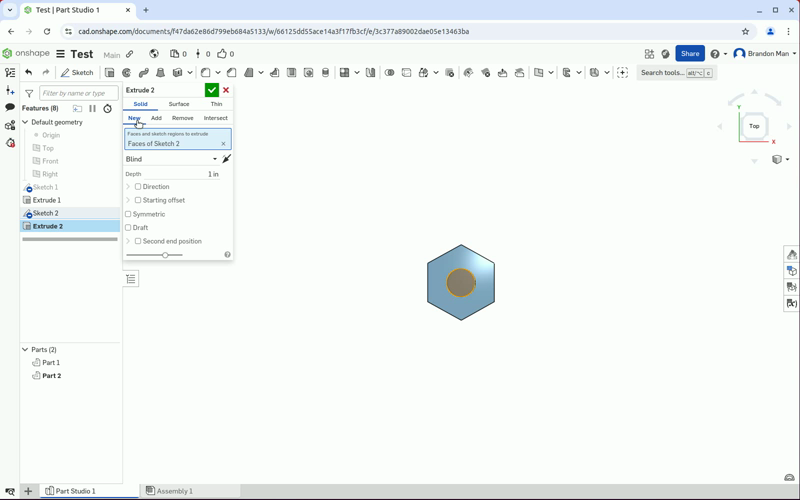
key(tab, 4)
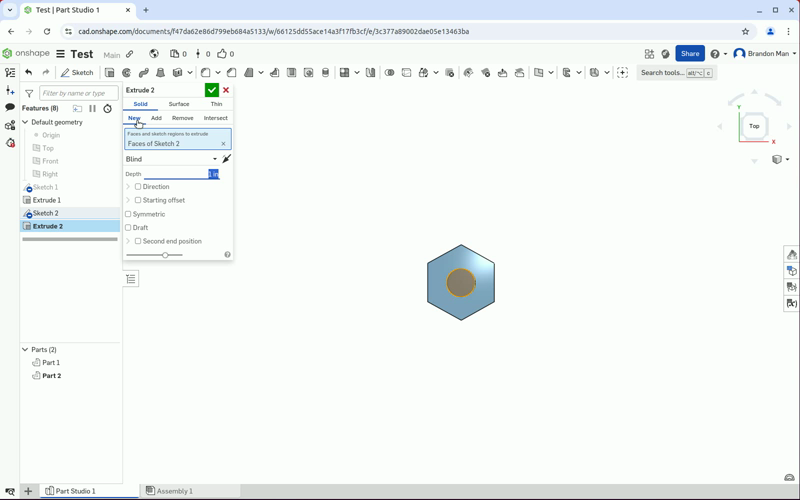
text(23.108)
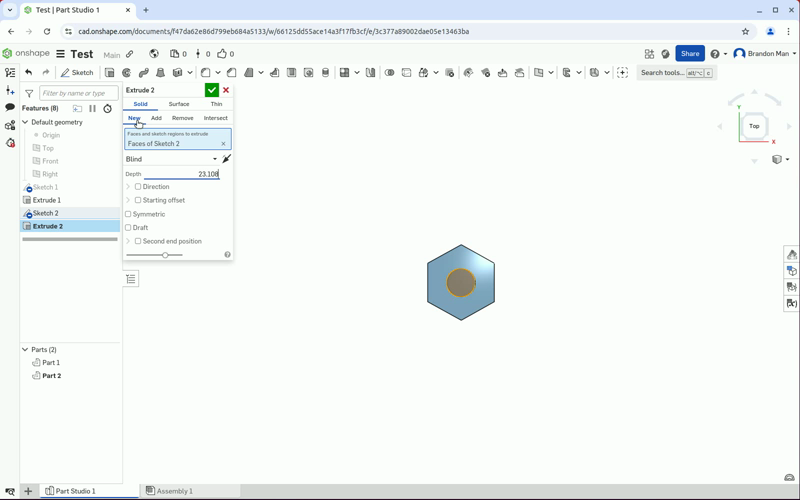
key(enter)
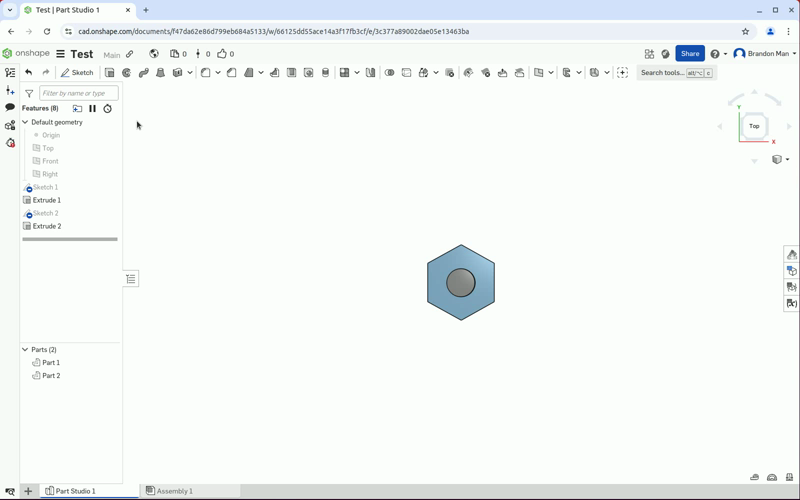
key(shift+h)
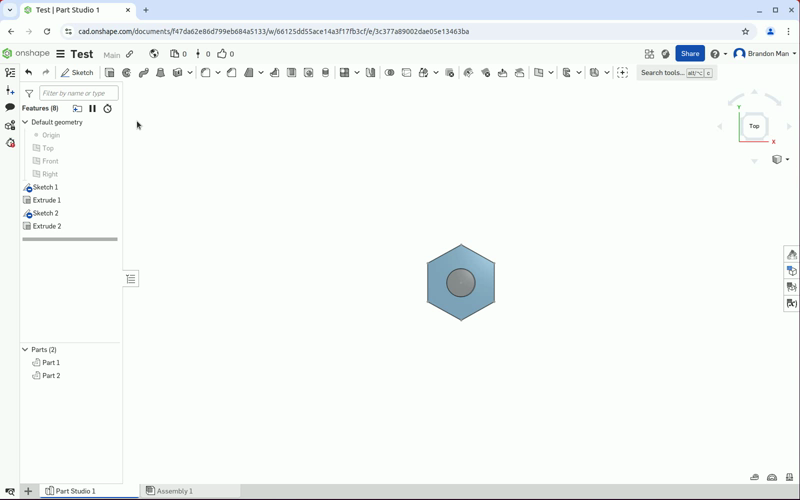
key(shift+h)
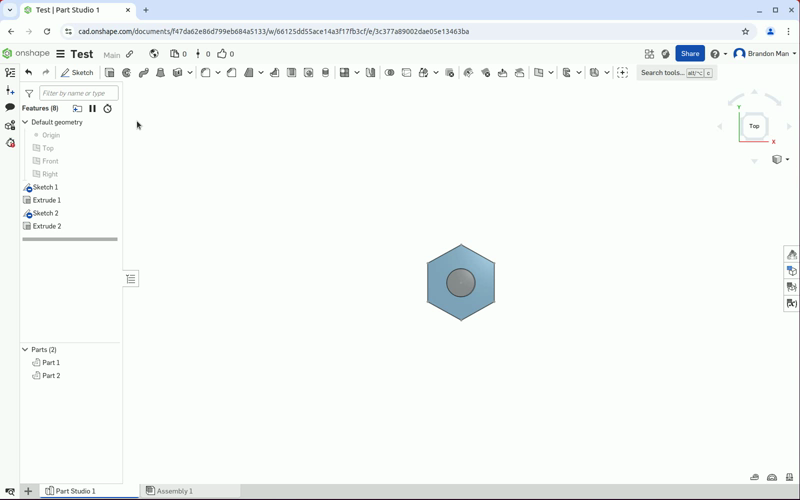
key(shift+7)
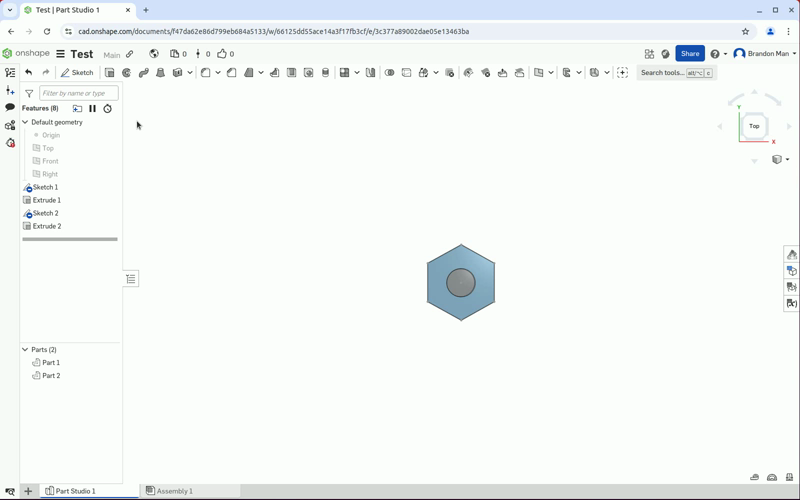
key(up, 3)
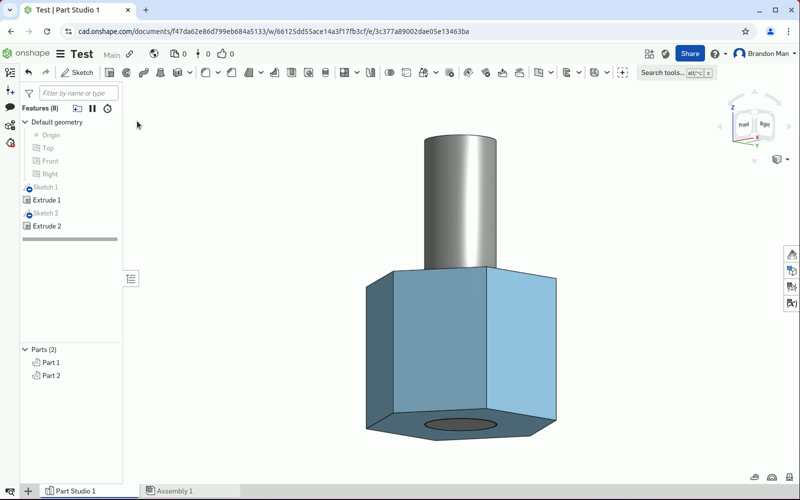
key(left, 3)
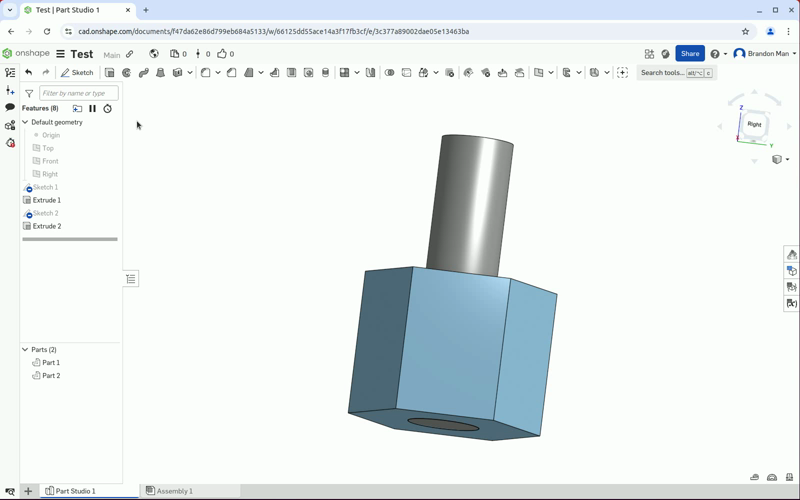
key(right, 3)
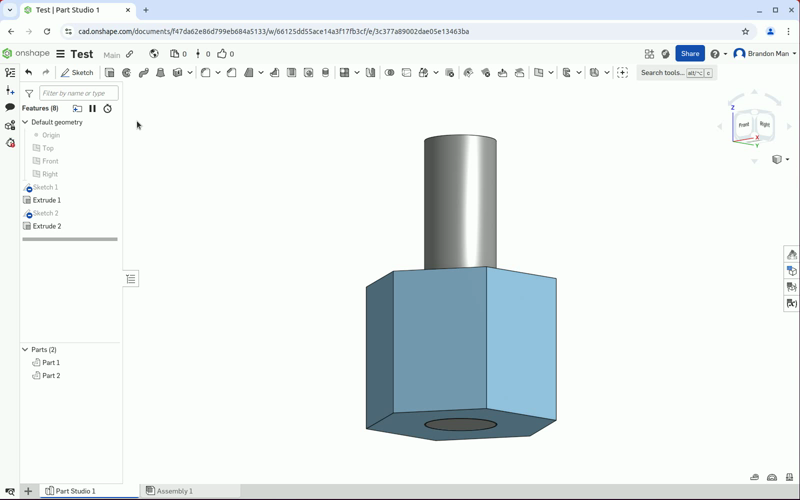
key(down, 3)
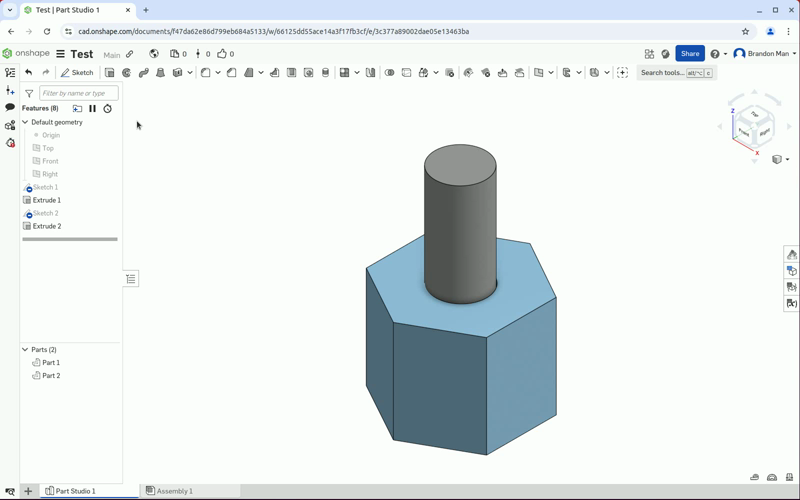
mouse_move(73, 189)
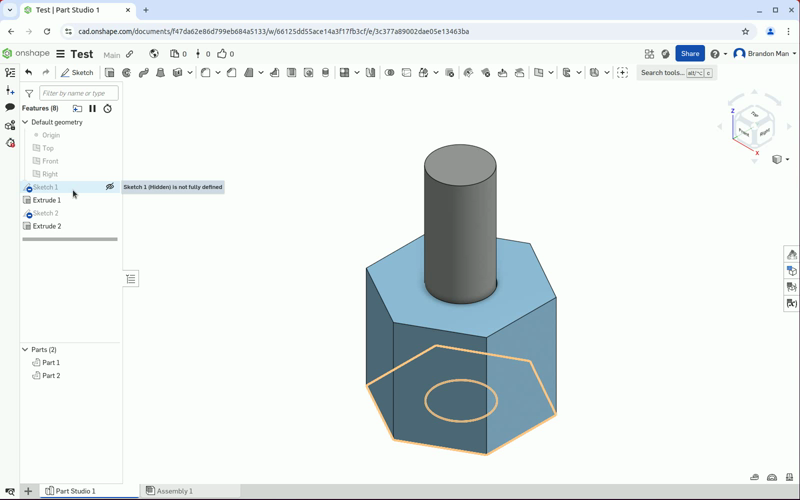
click(73, 189)